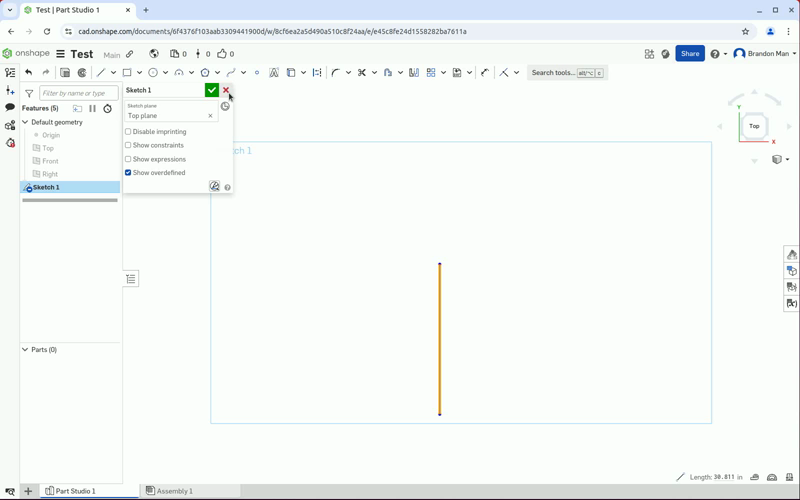
key(shift+h)
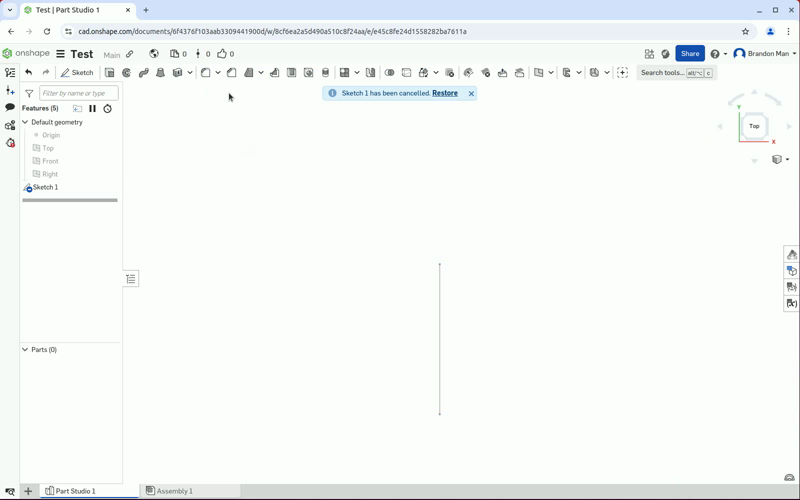
key(shift+s)
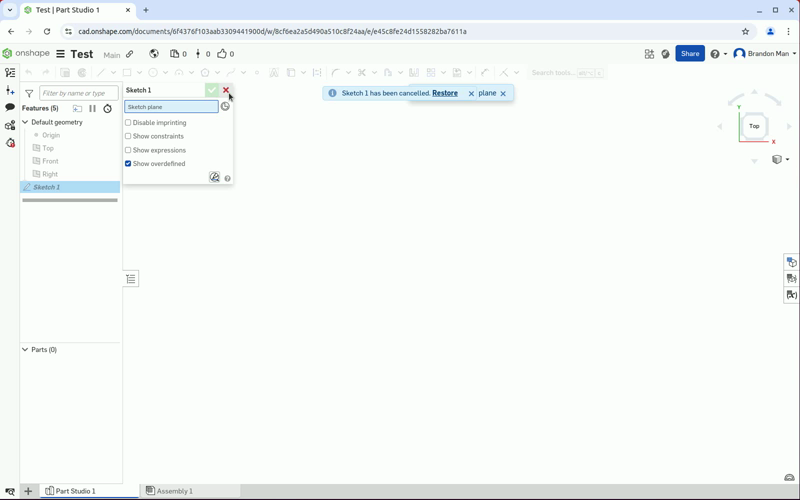
mouse_move(73, 150)
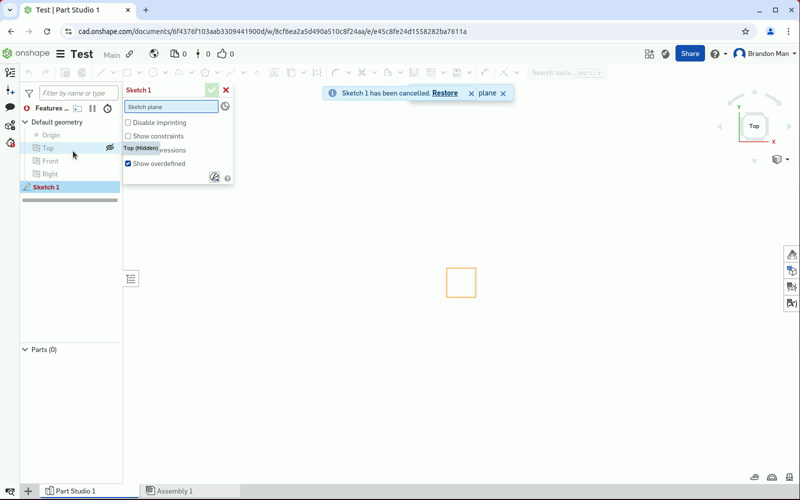
click(73, 150)
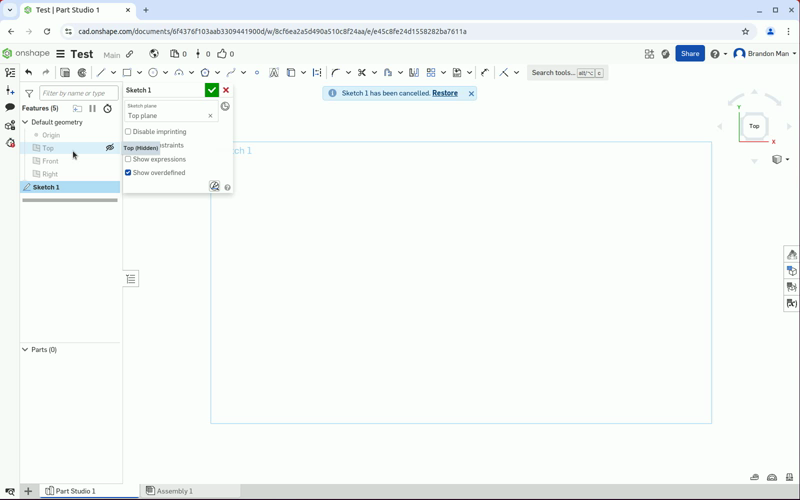
mouse_move(73, 352)
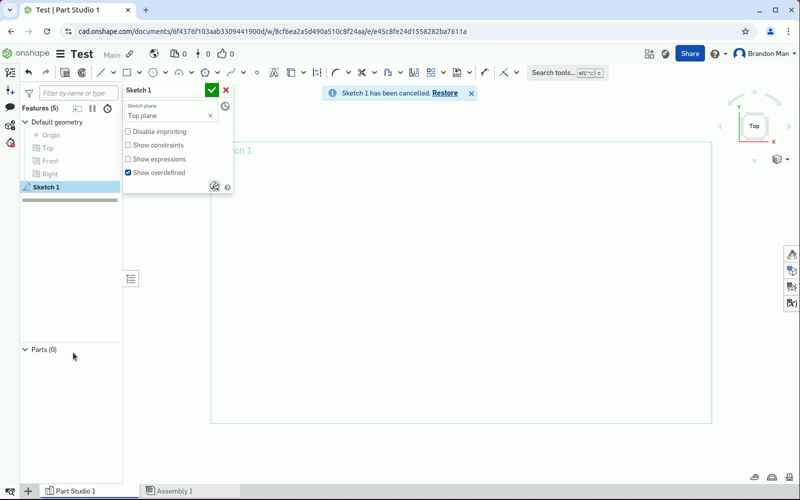
key(y)
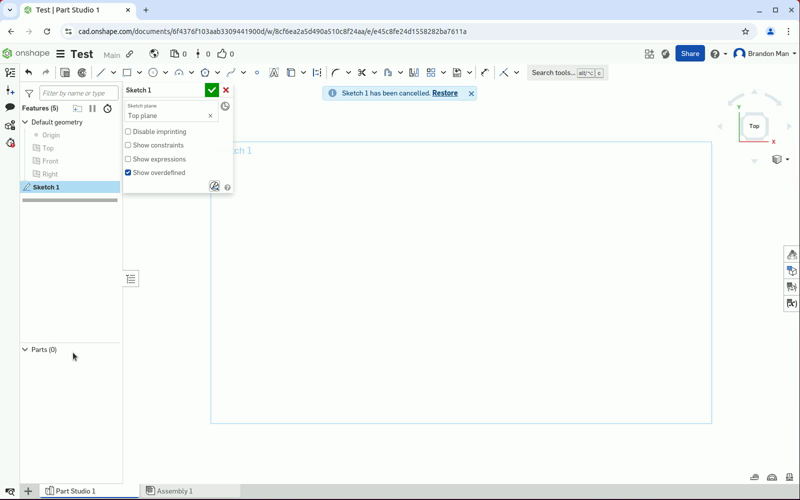
key(c)
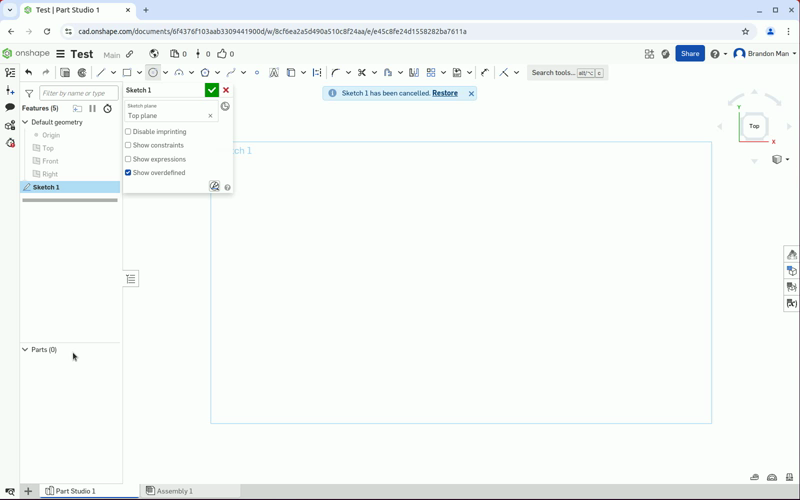
key_down(shift)
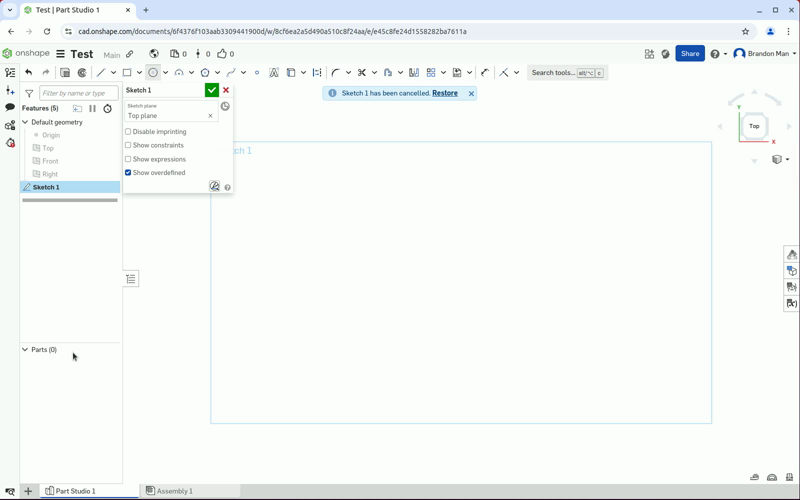
mouse_move(461, 282)
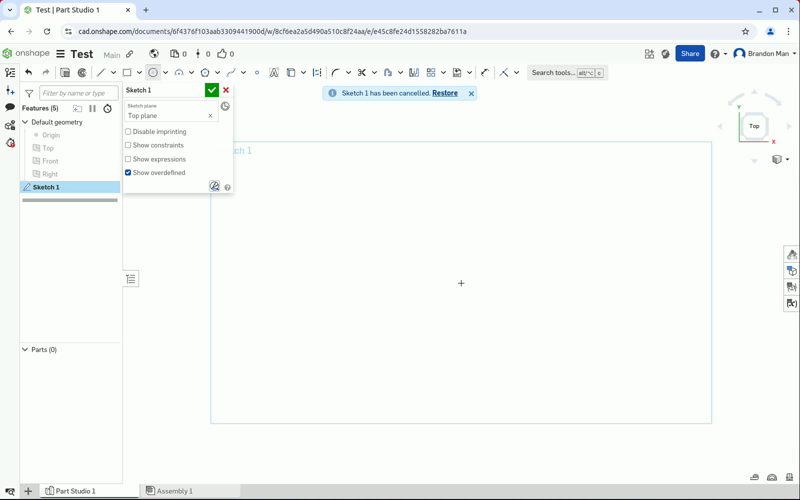
click(461, 282)
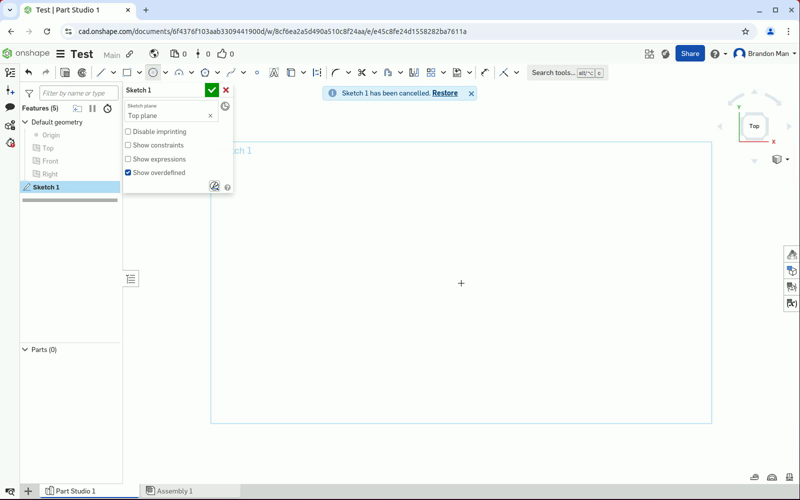
key_up(shift)
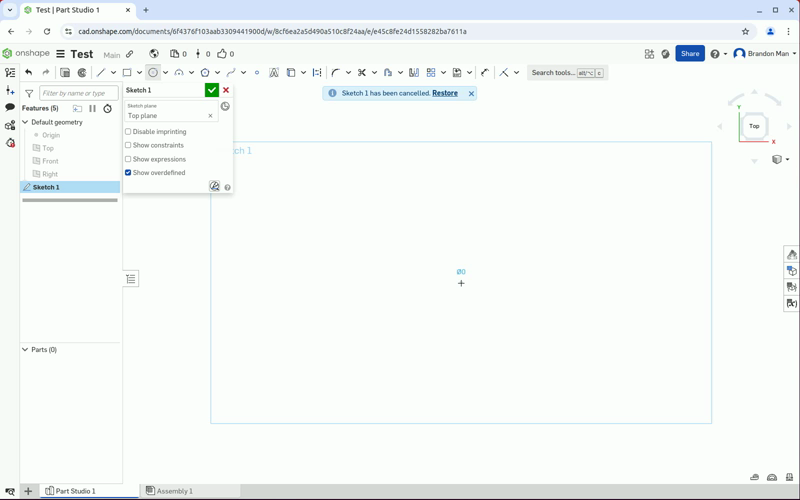
mouse_move(525, 282)
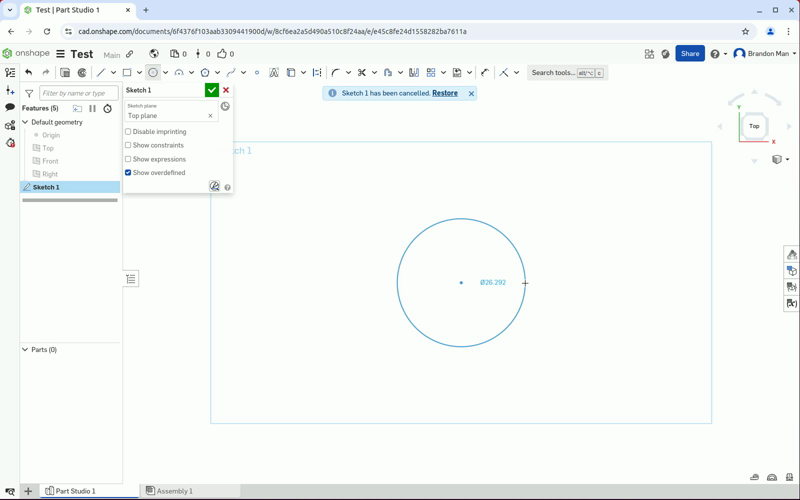
click(525, 282)
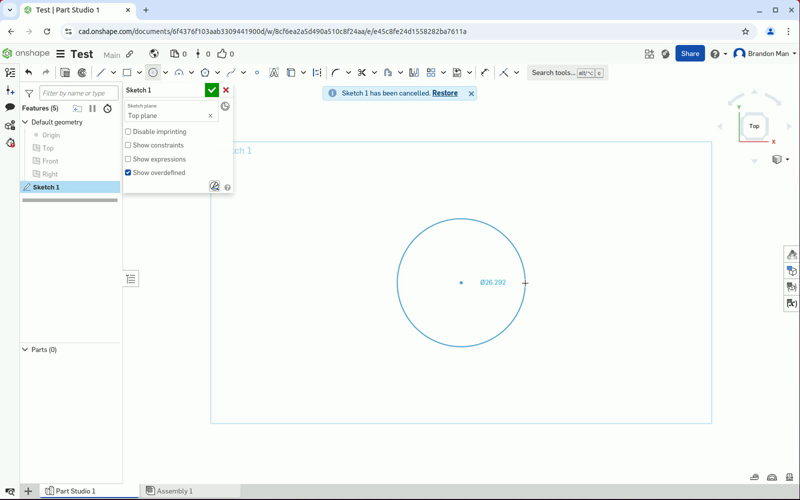
key(esc)
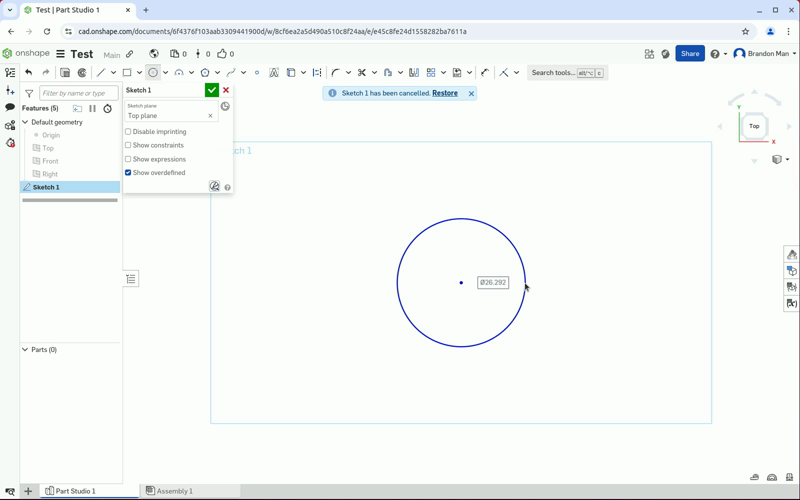
key(c)
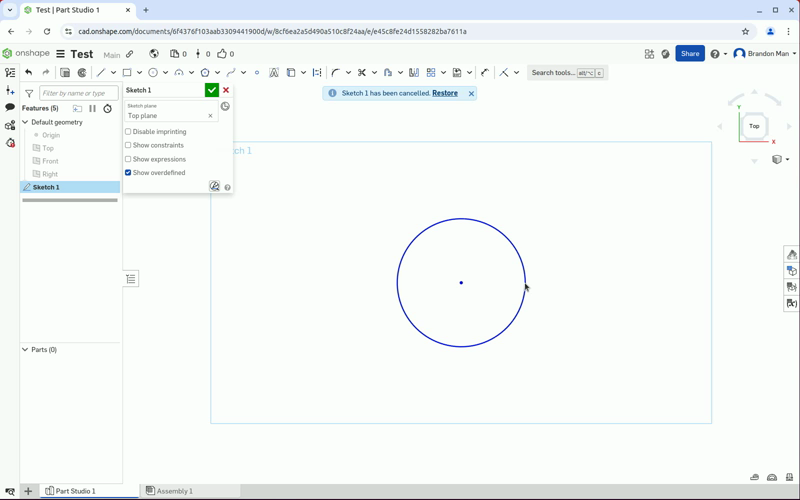
key_down(shift)
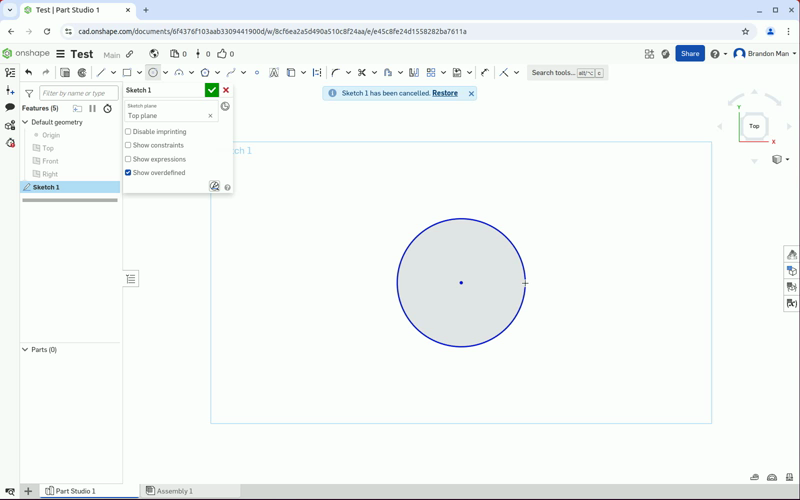
mouse_move(461, 282)
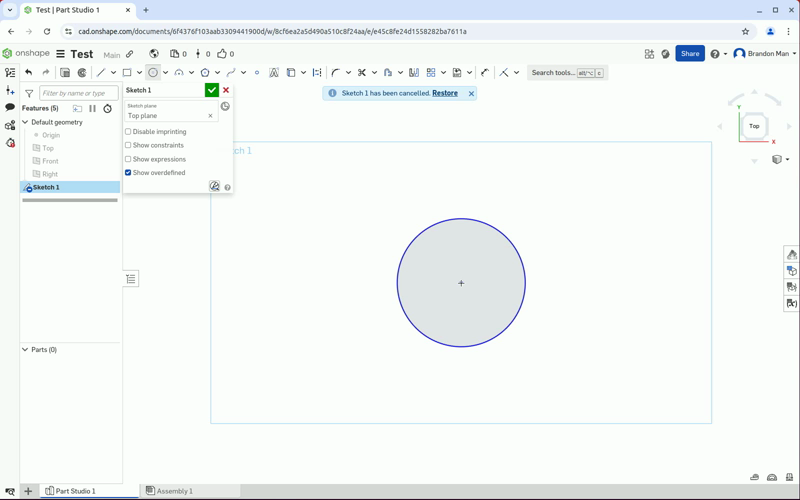
click(461, 282)
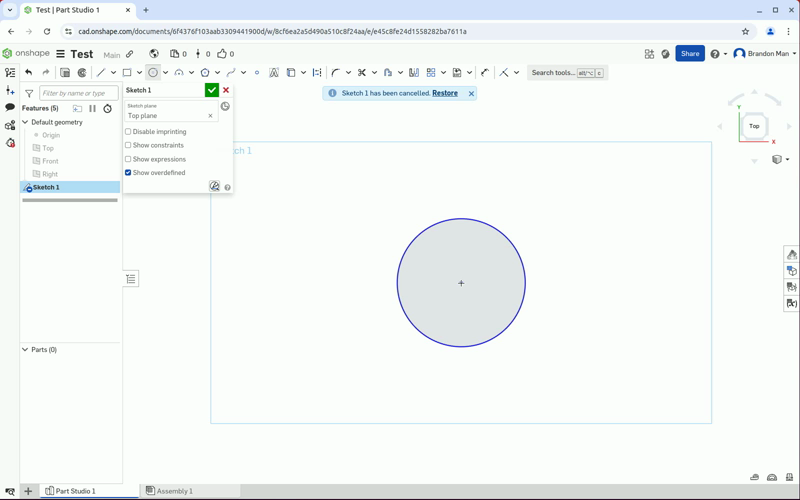
key_up(shift)
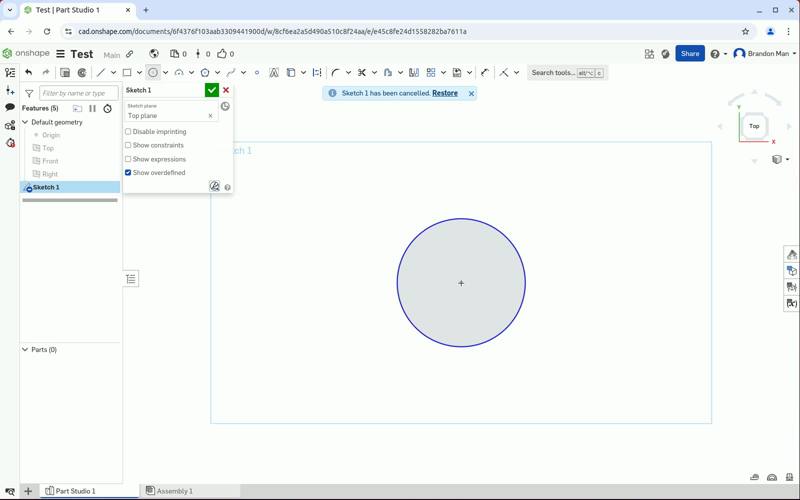
mouse_move(517, 282)
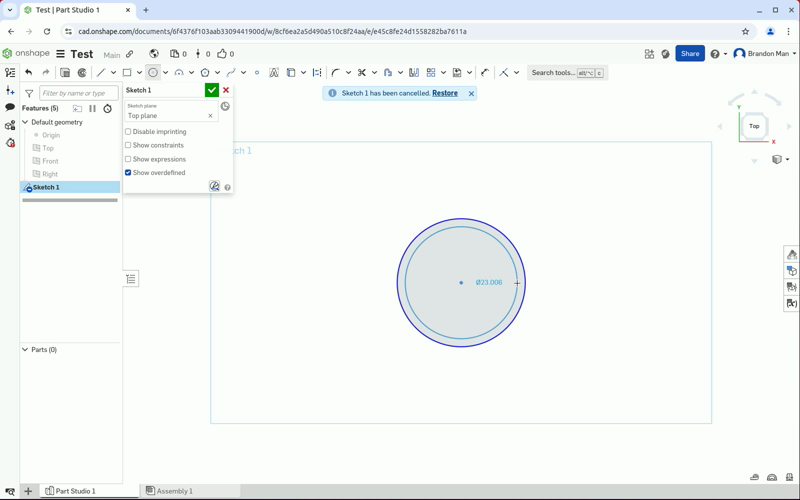
click(517, 282)
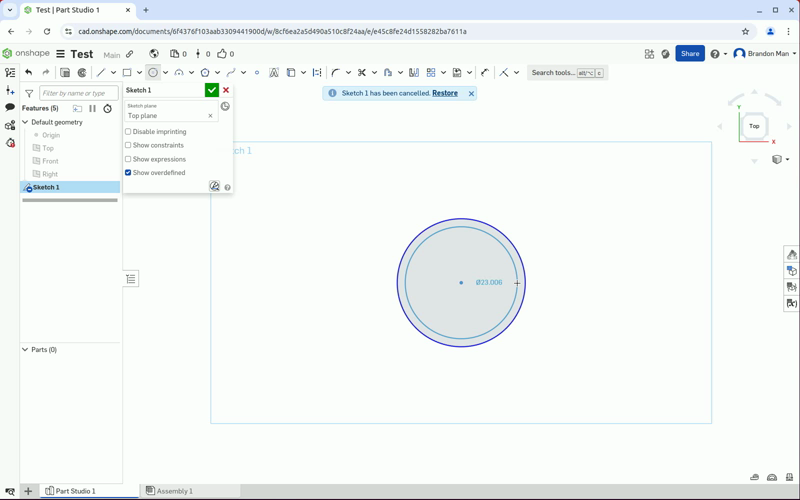
key(esc)
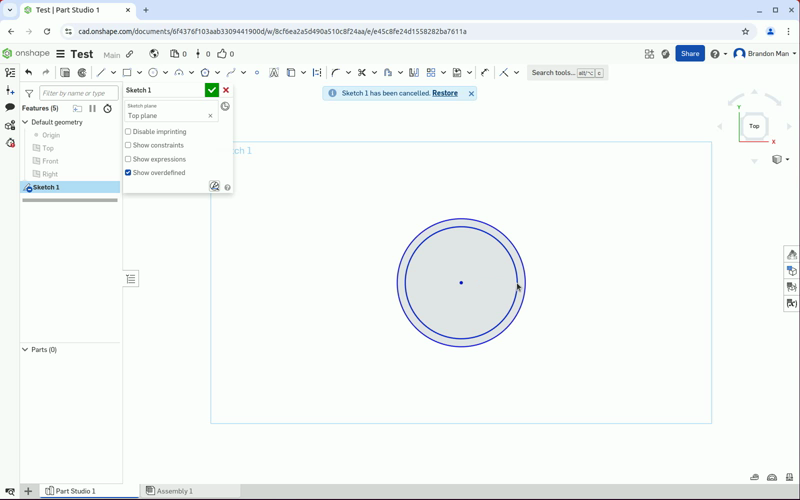
mouse_move(424, 329)
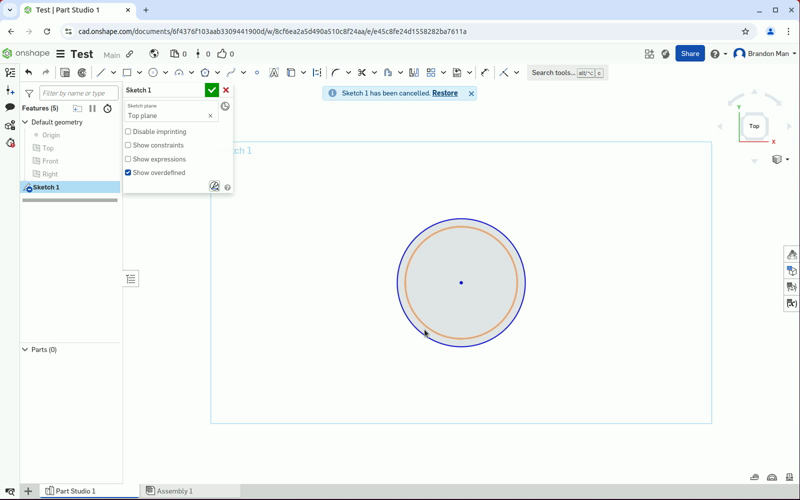
click(424, 329)
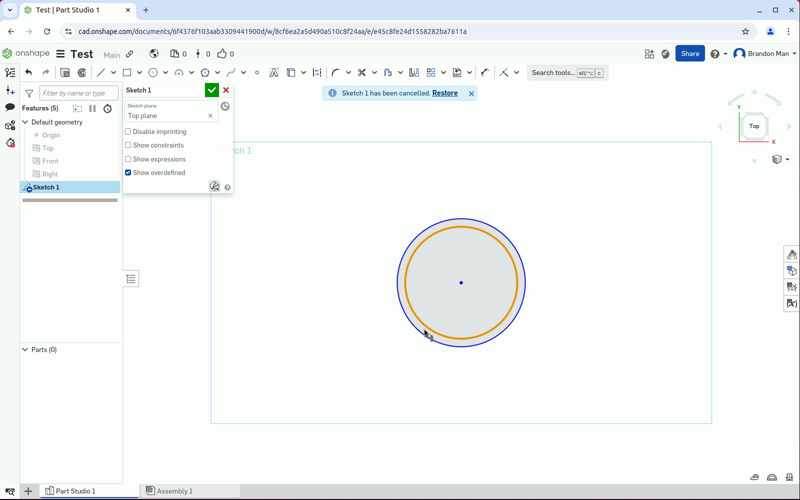
mouse_move(73, 352)
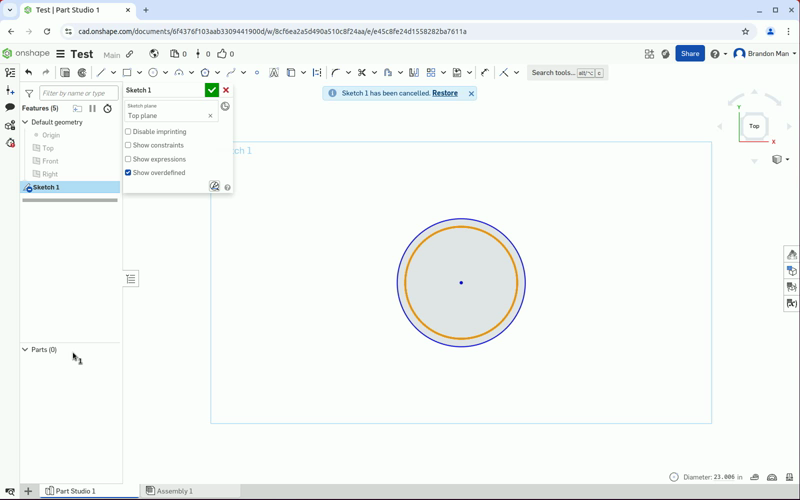
key(shift+y)
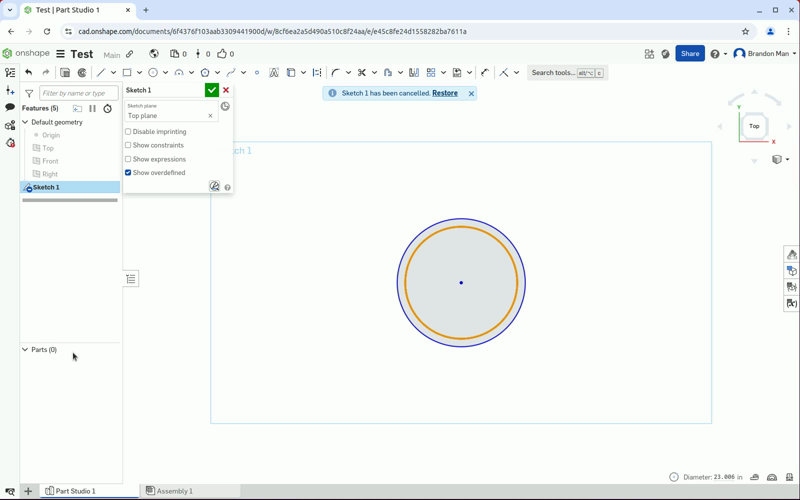
key(shift+e)
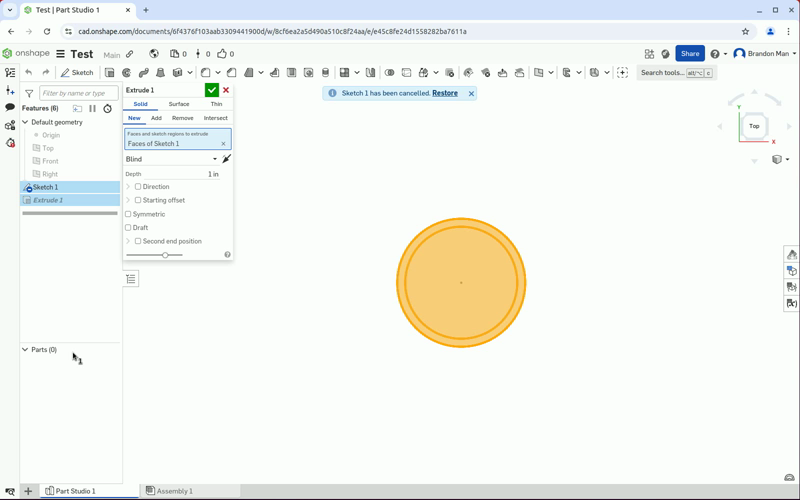
mouse_move(143, 106)
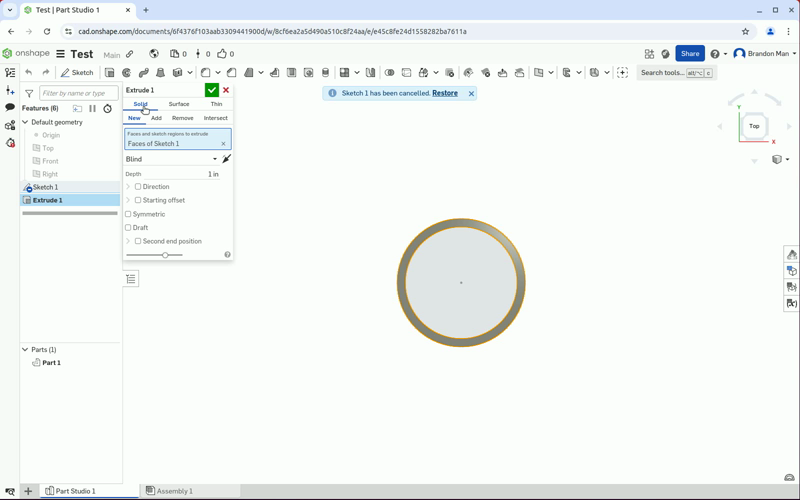
click(143, 106)
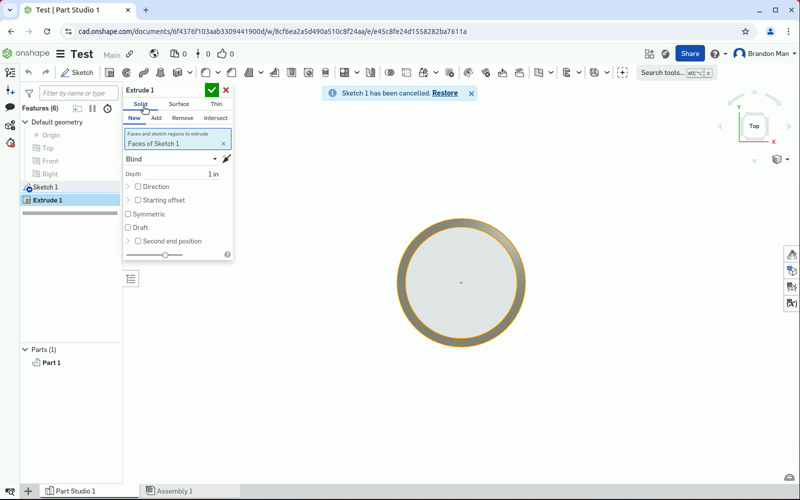
mouse_move(137, 120)
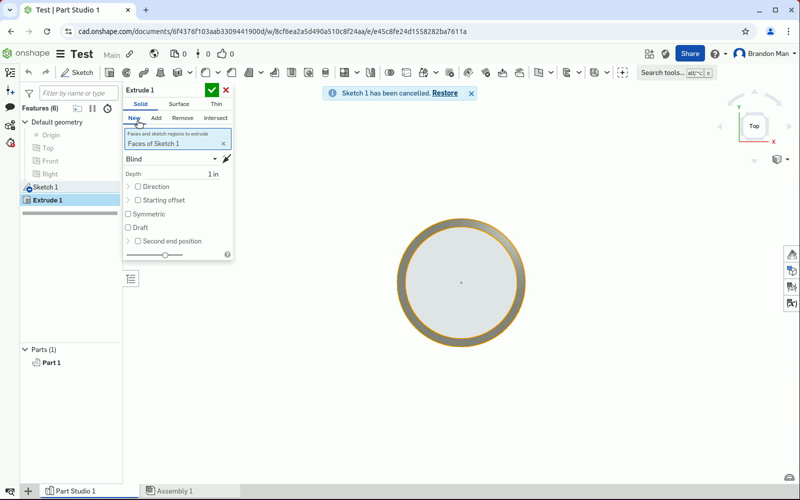
click(137, 120)
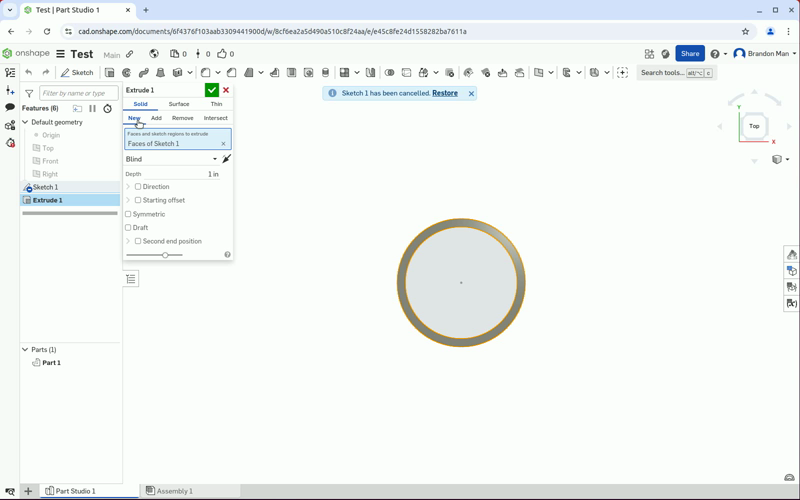
key(tab, 4)
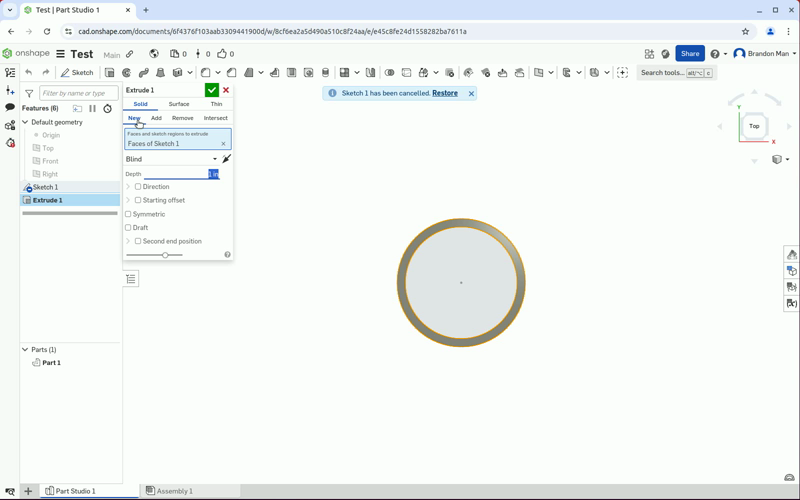
text(23.108)
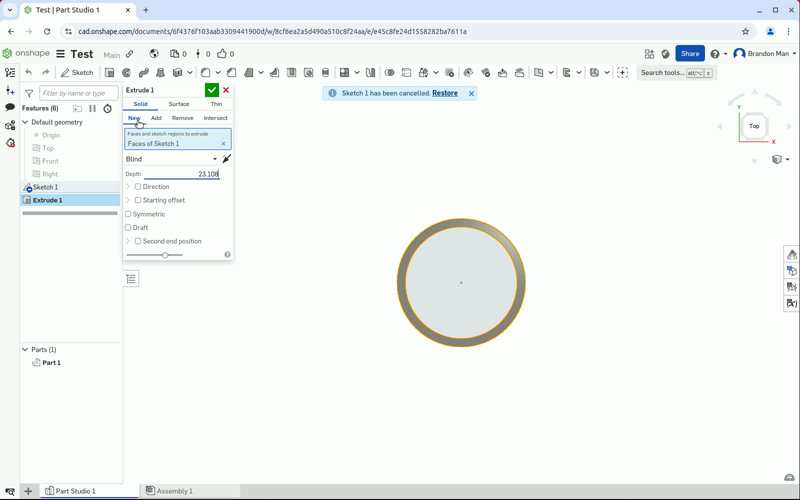
key(tab, 3)
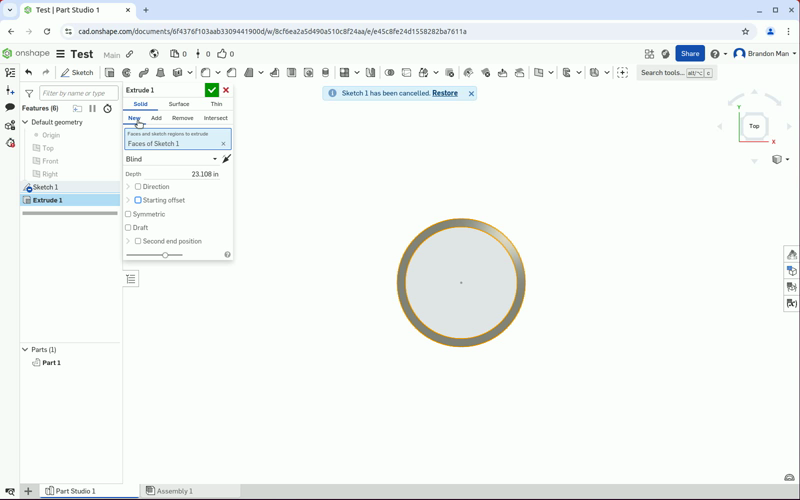
key(tab, 2)
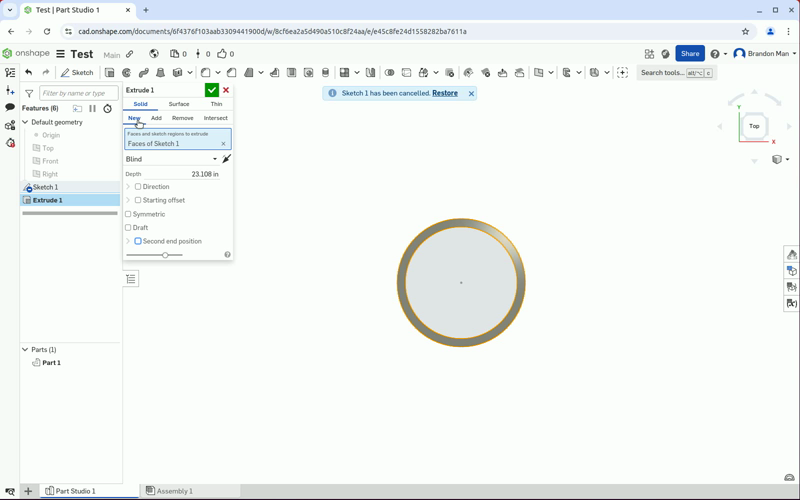
key(space)
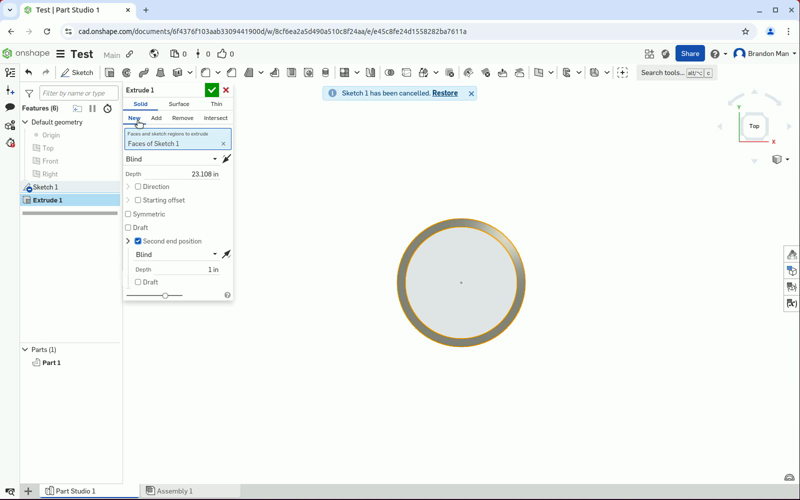
key(tab, 3)
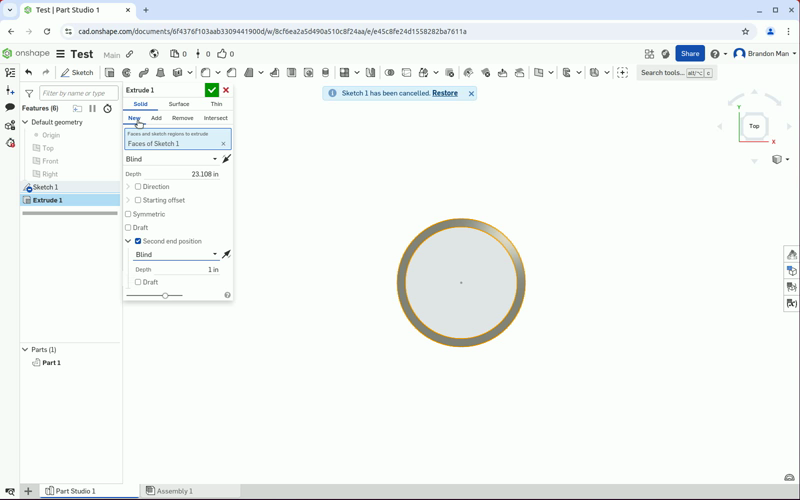
text(23.108)
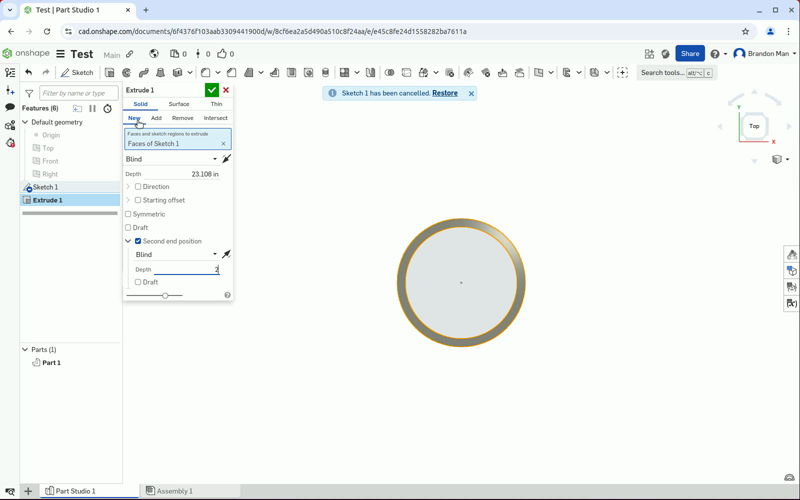
key(enter)
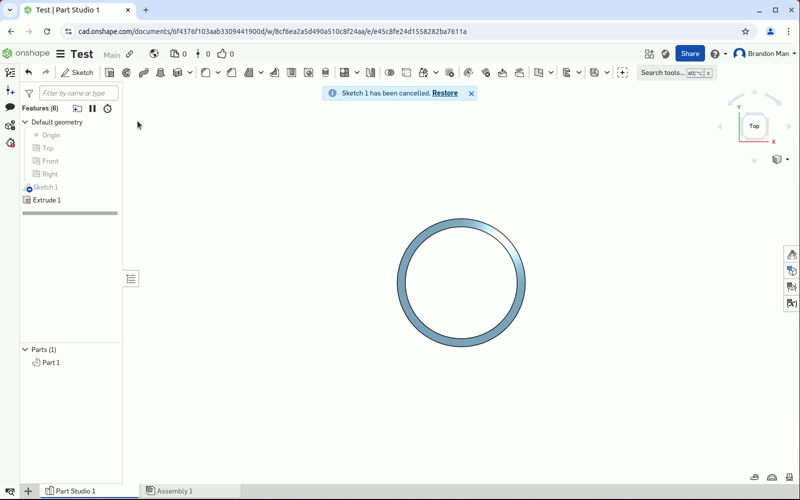
key(shift+h)
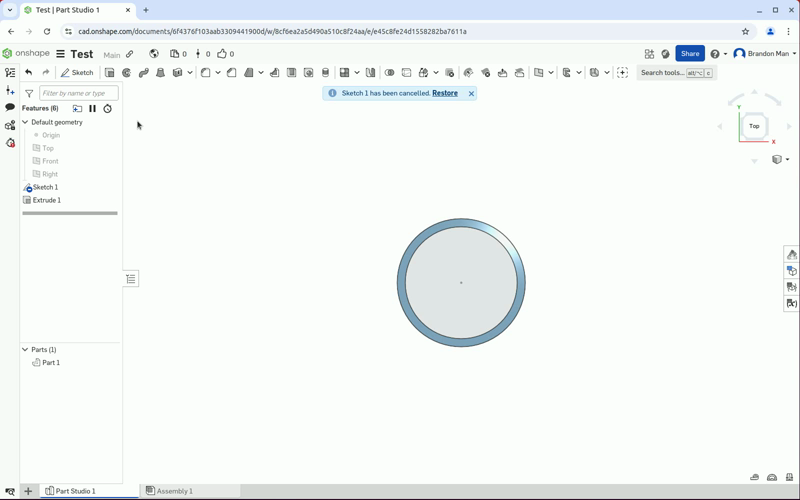
key(shift+h)
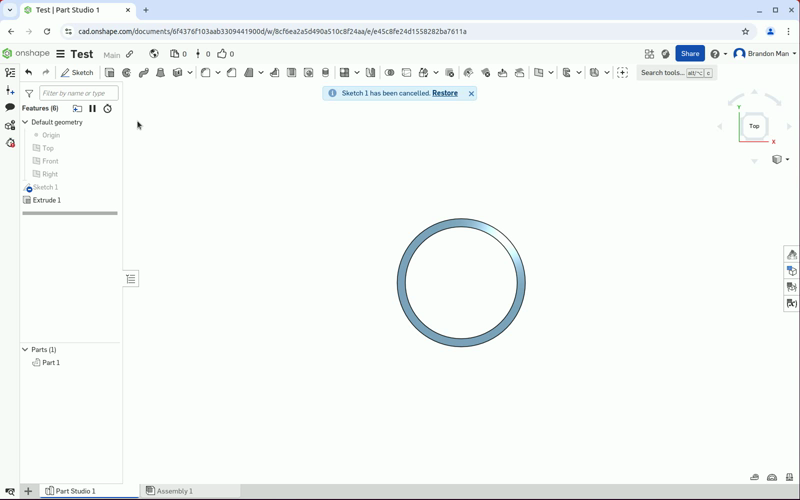
mouse_move(73, 189)
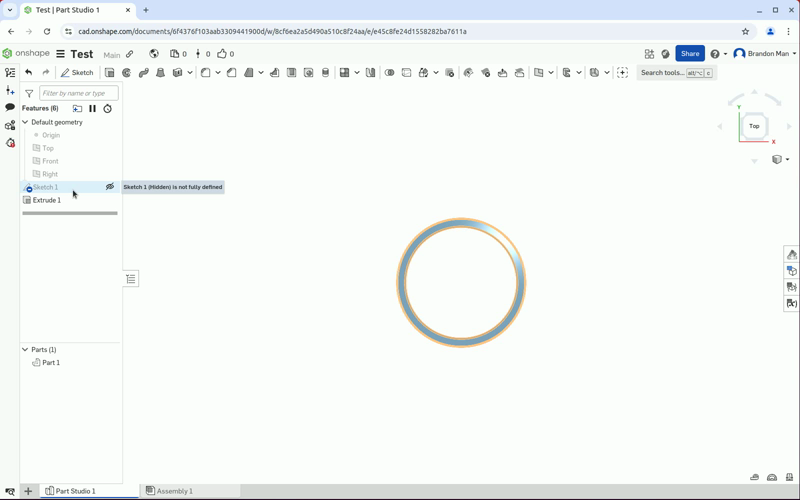
click(73, 189)
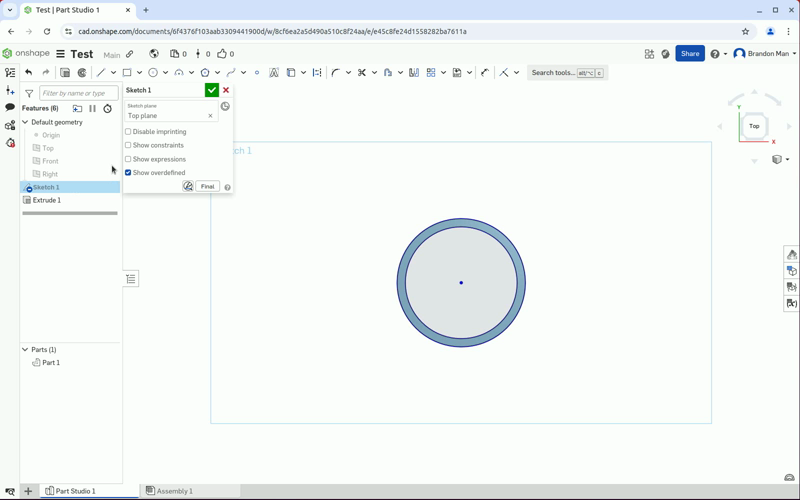
mouse_move(229, 92)
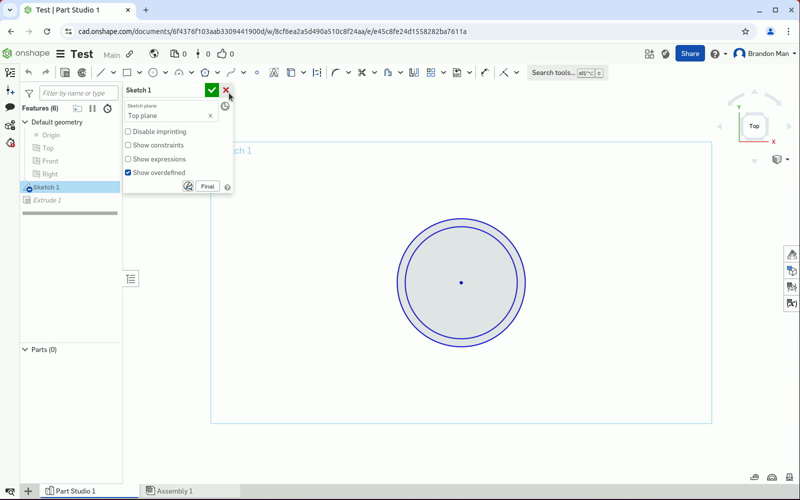
click(229, 92)
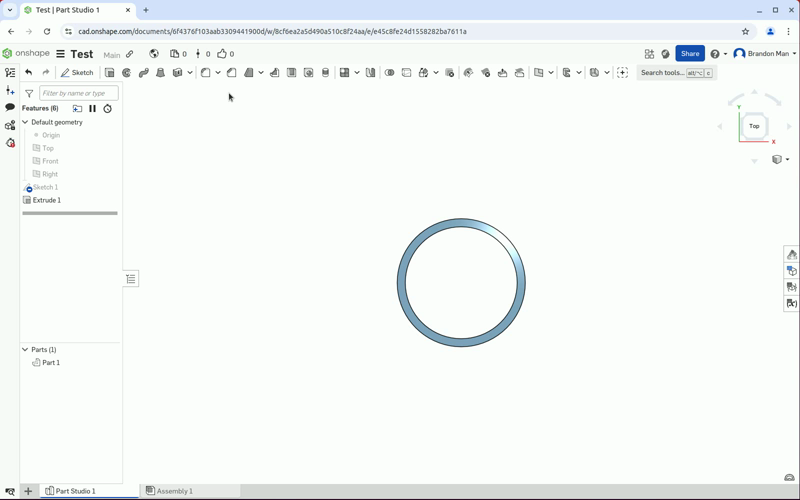
mouse_move(73, 352)
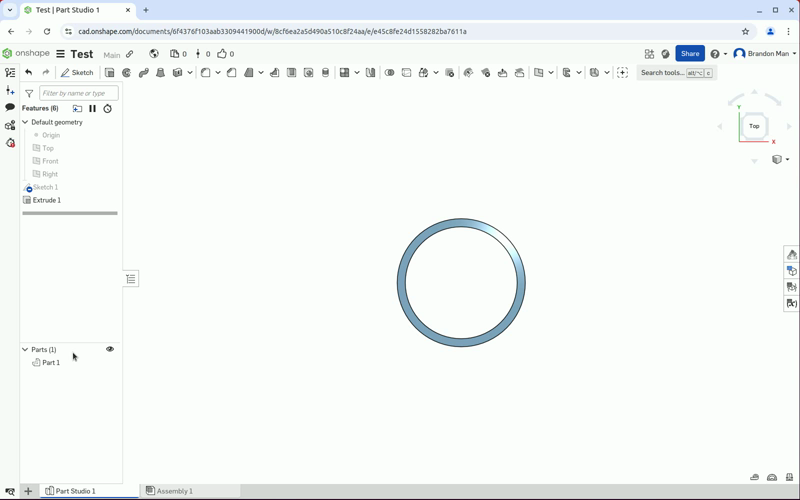
key(y)
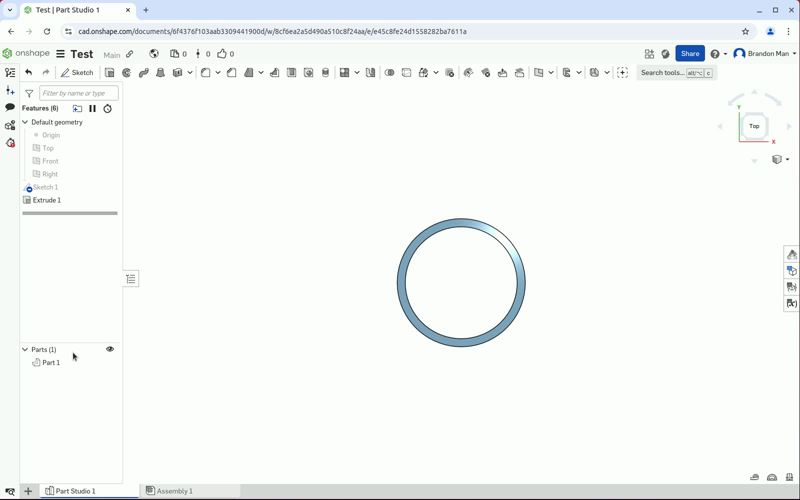
key(shift+p)
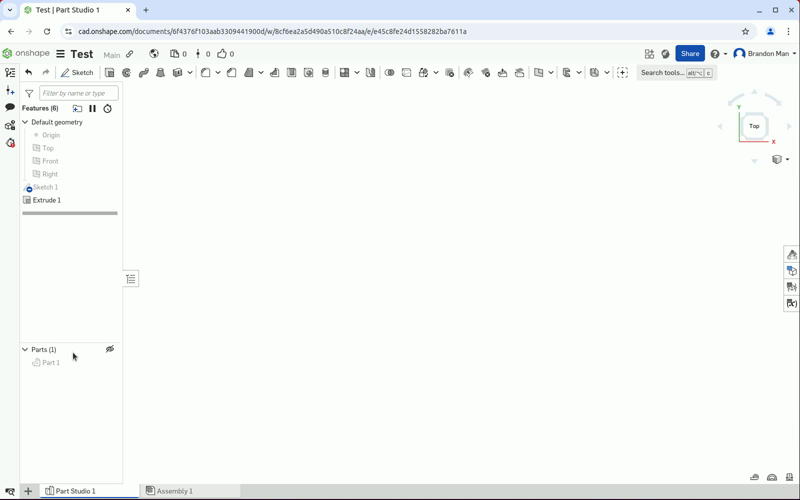
key(space)
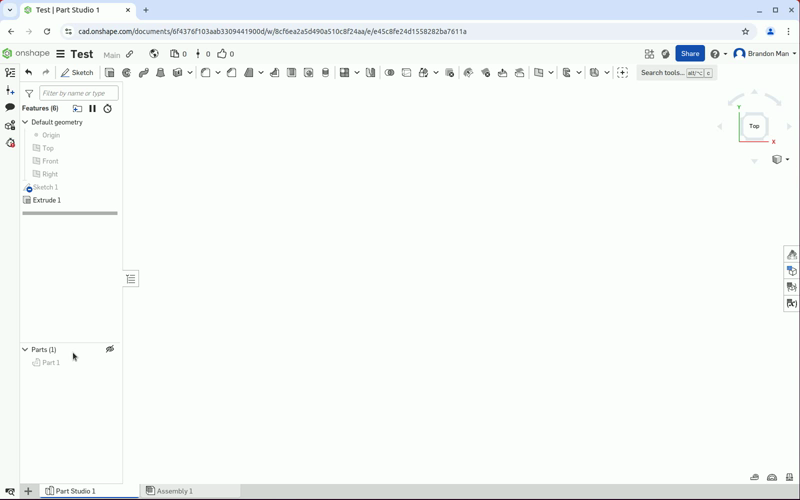
key_down(shift)
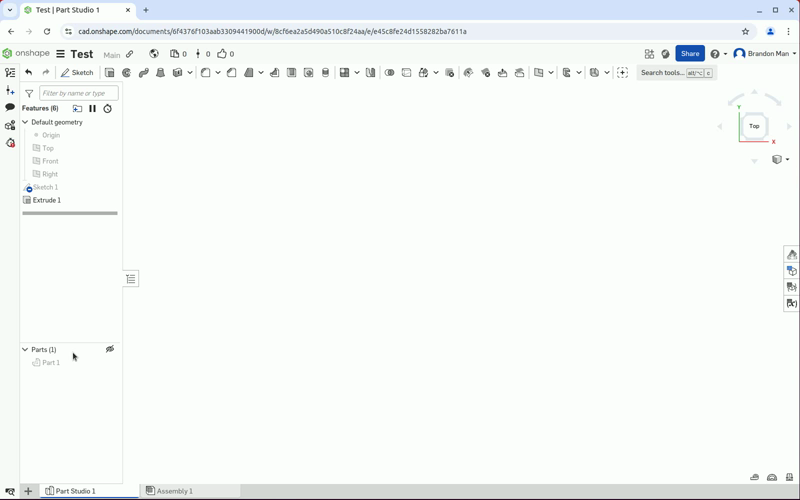
key(up)
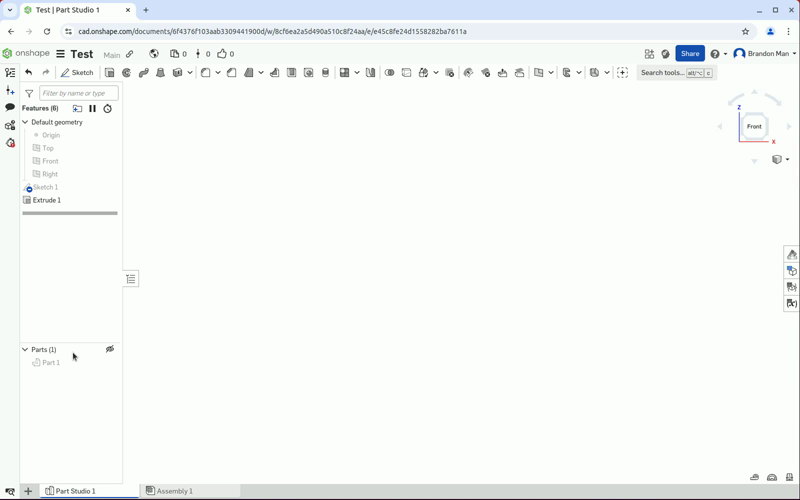
key_up(shift)
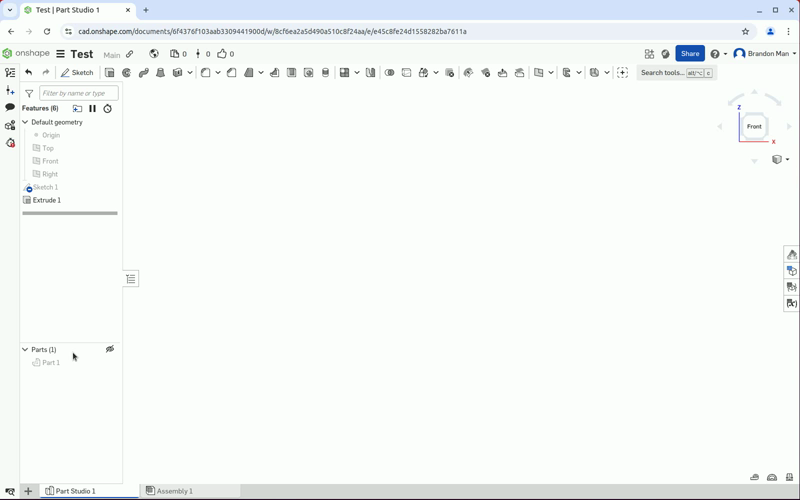
key(space)
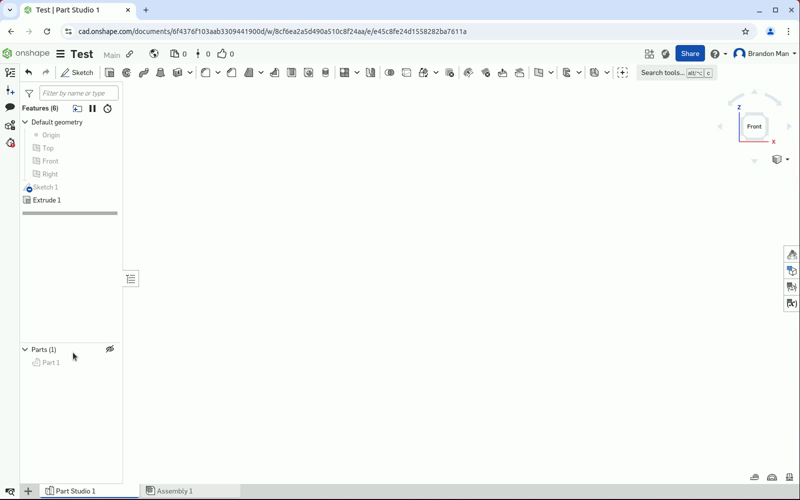
key_down(shift)
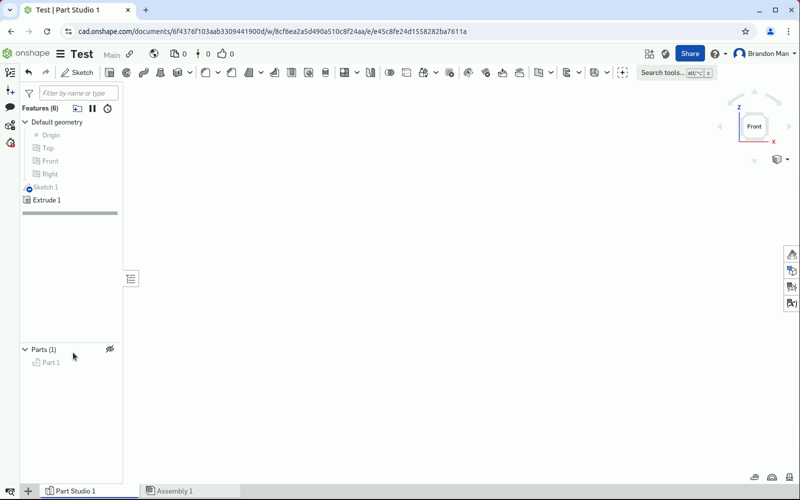
key(left)
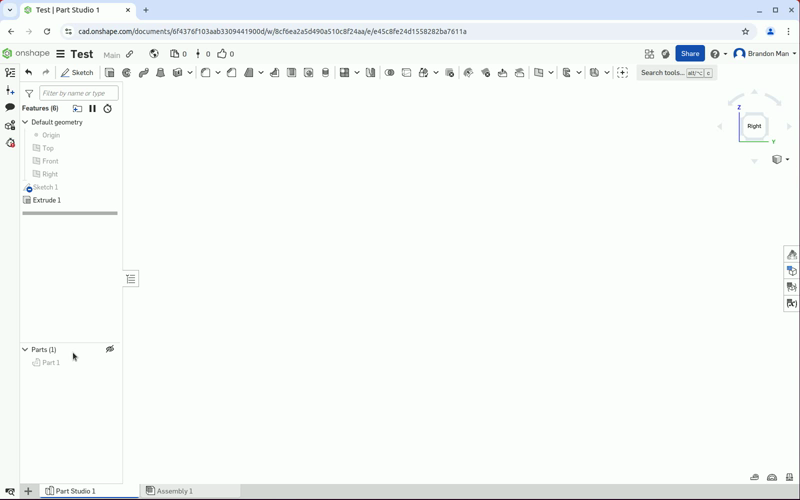
key_up(shift)
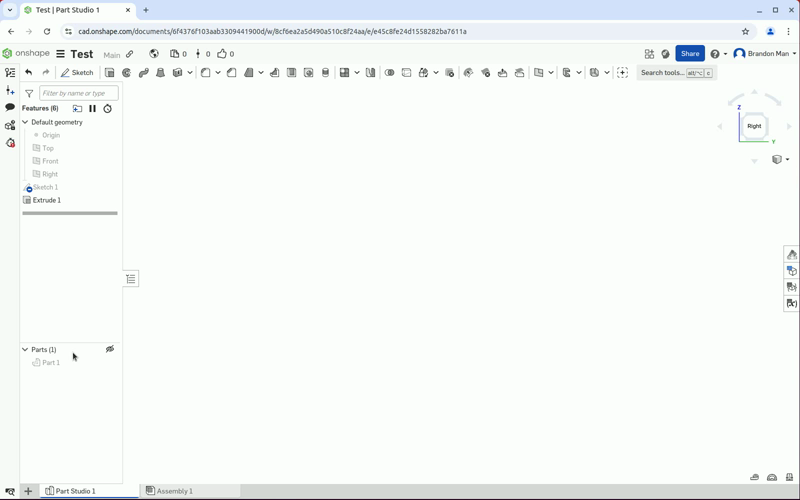
mouse_move(73, 352)
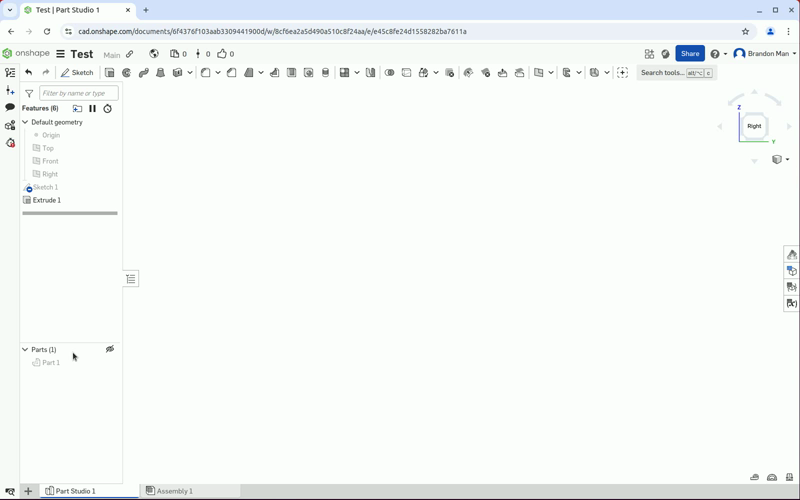
key(shift+y)
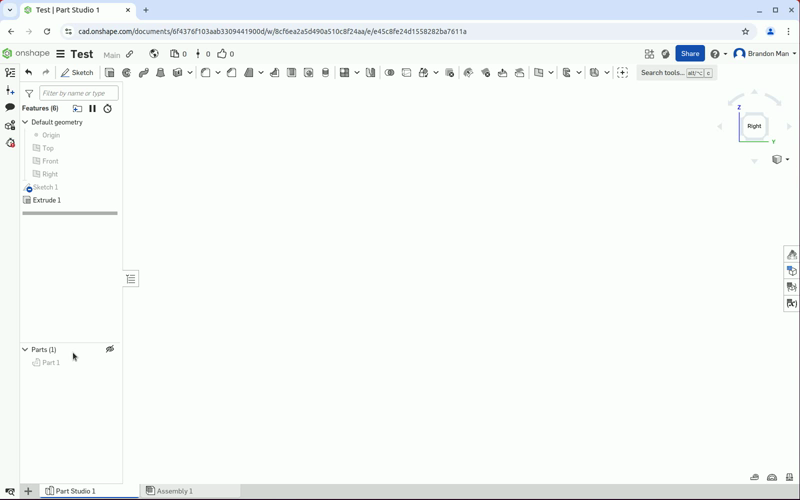
key(shift+s)
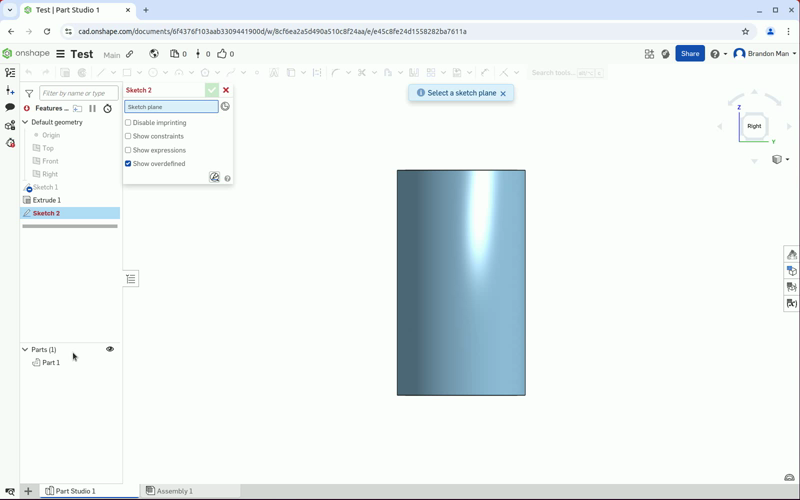
mouse_move(73, 176)
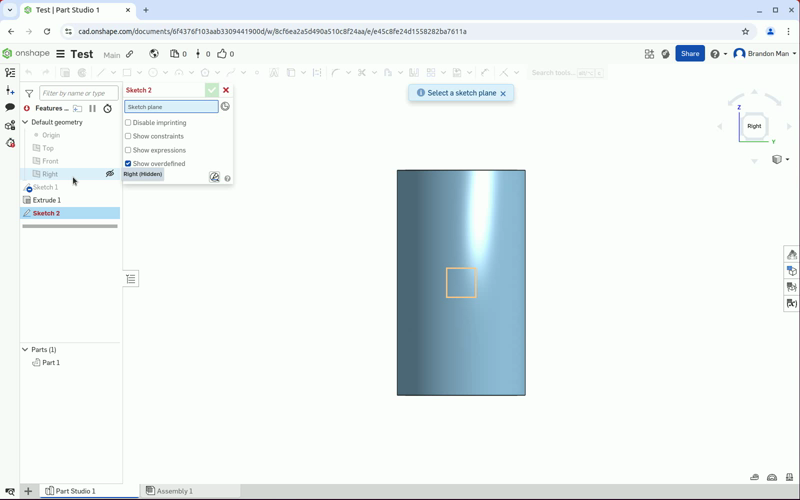
click(73, 176)
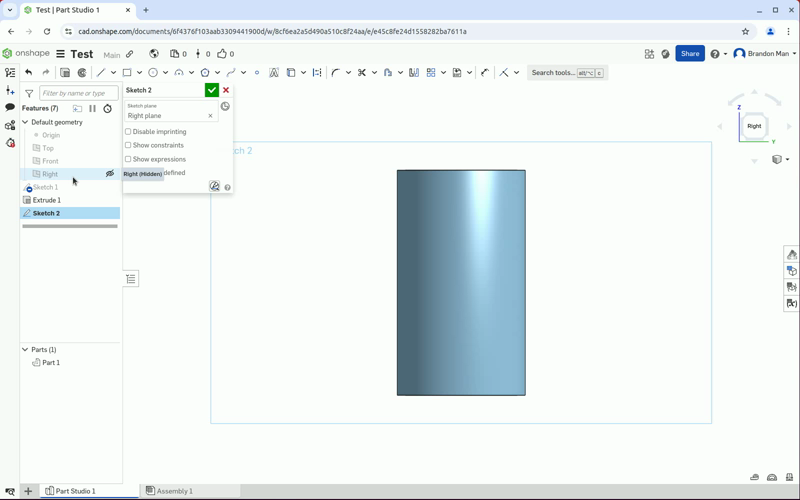
mouse_move(73, 352)
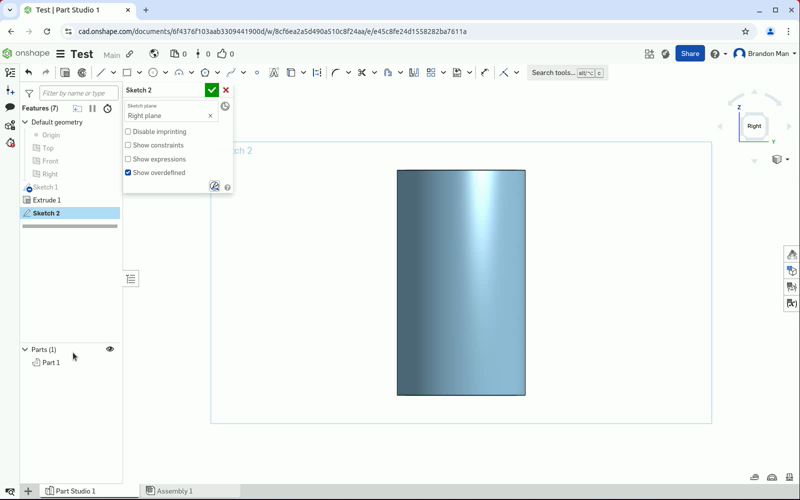
key(y)
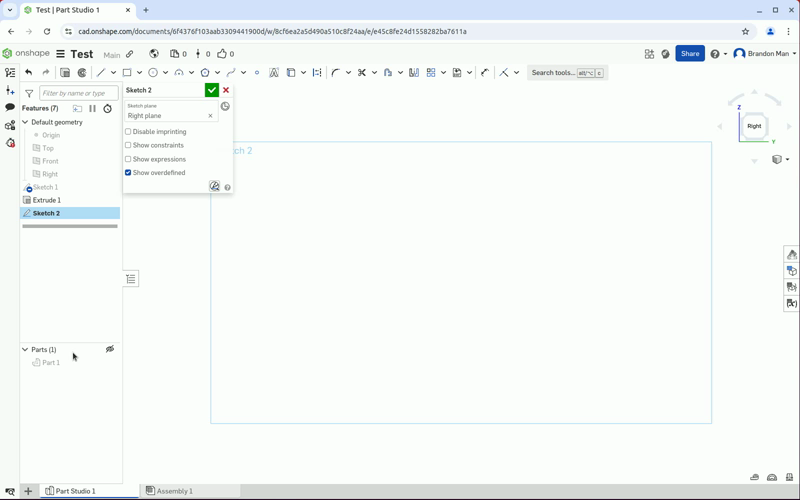
key(c)
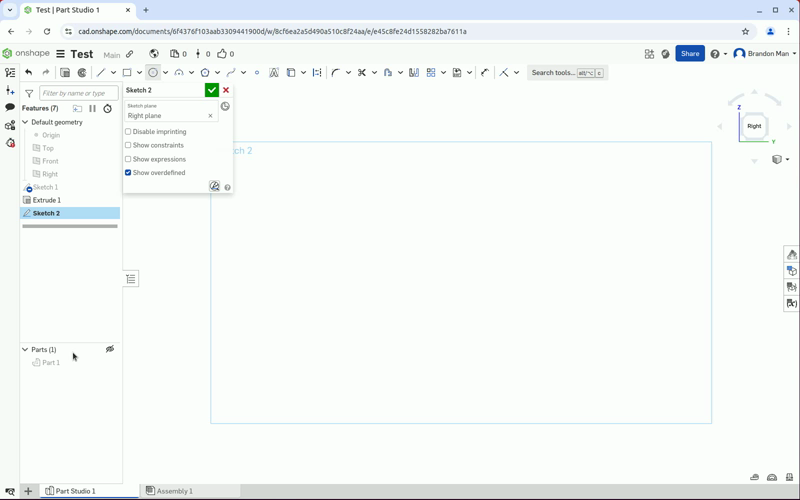
key_down(shift)
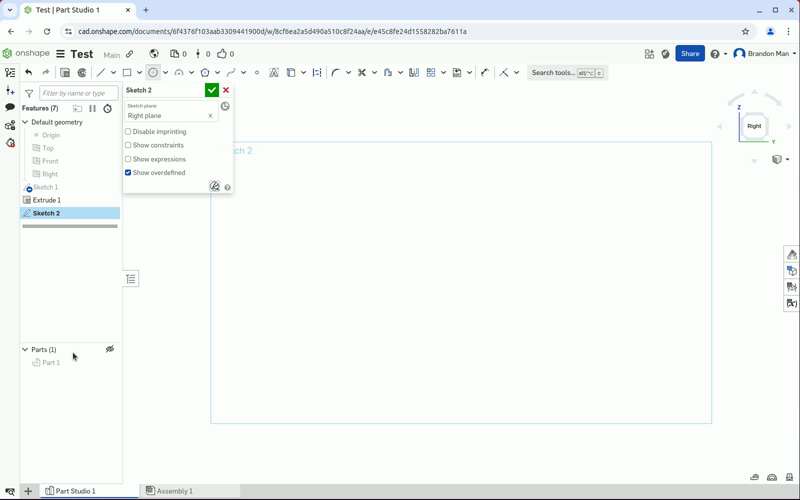
mouse_move(461, 282)
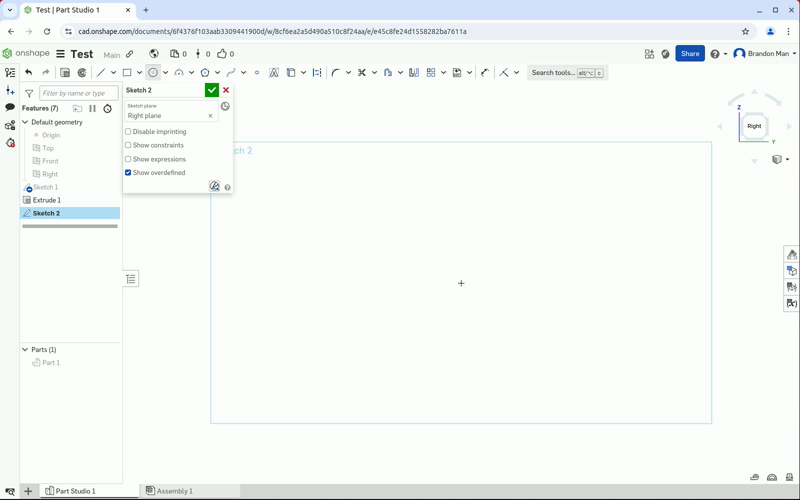
click(461, 282)
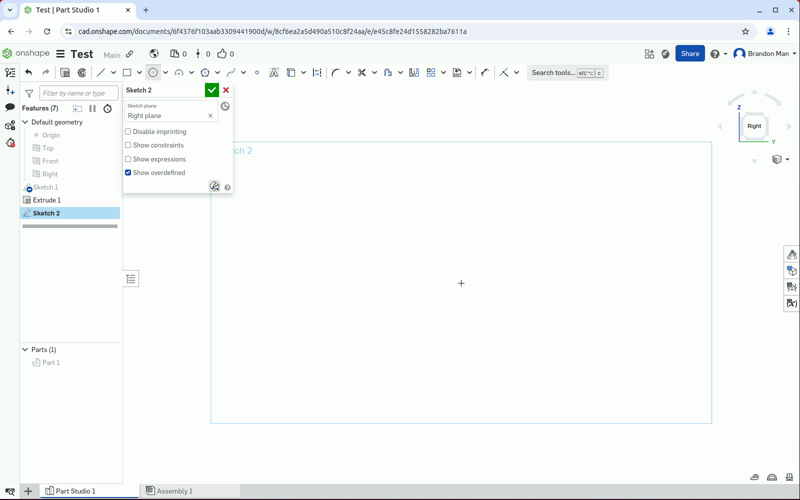
key_up(shift)
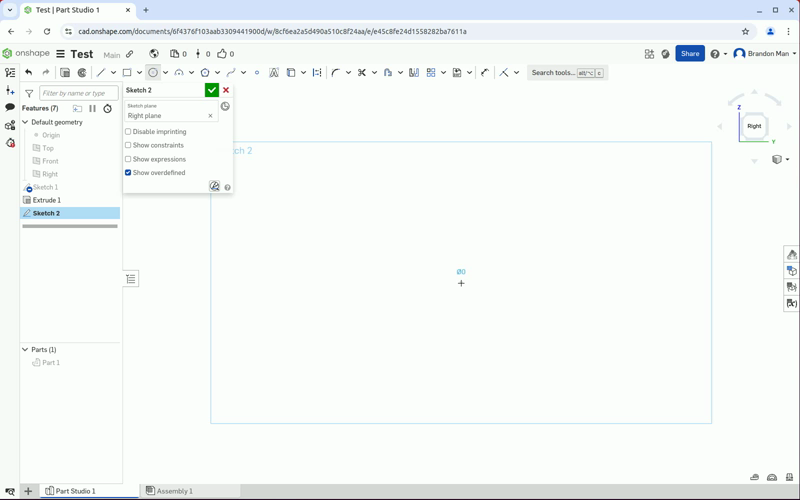
mouse_move(525, 282)
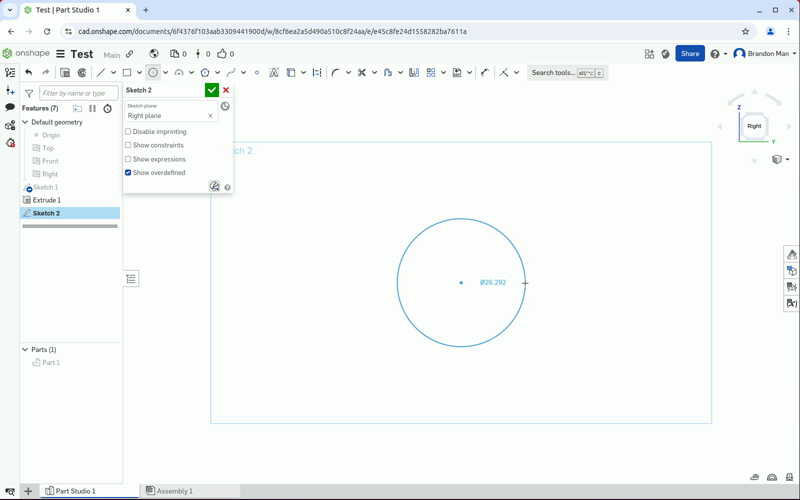
click(525, 282)
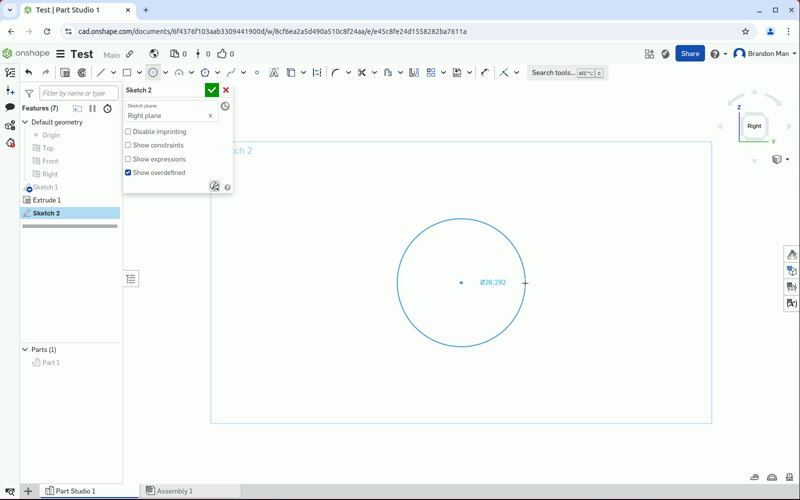
key(esc)
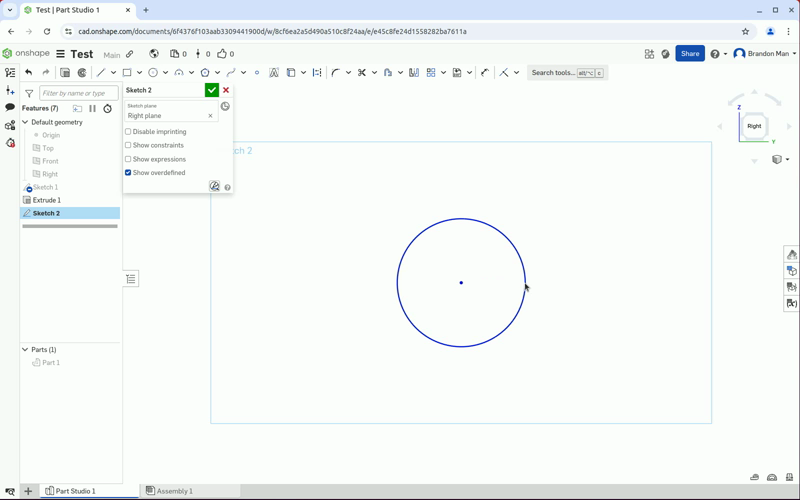
key(c)
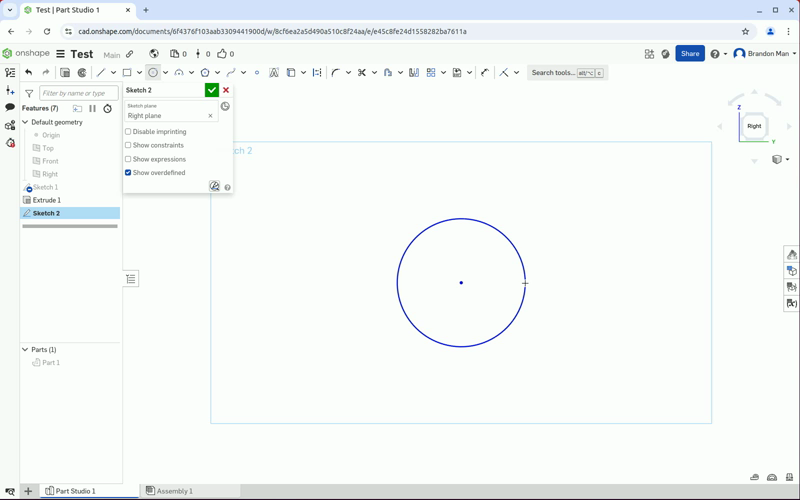
key_down(shift)
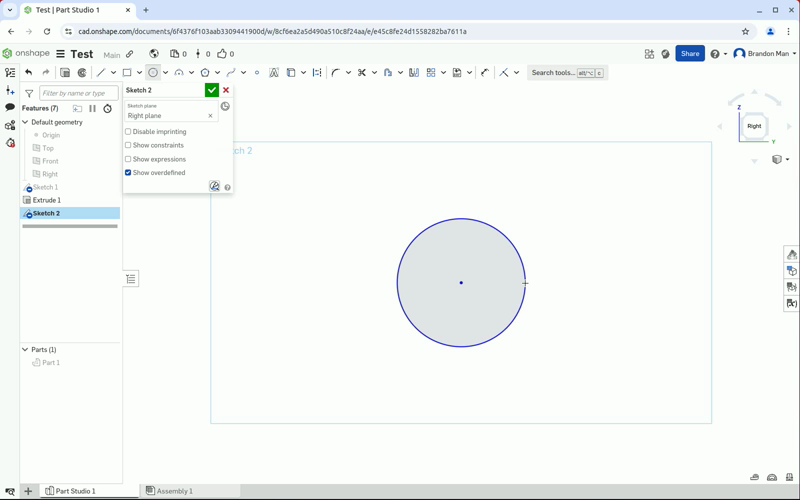
mouse_move(461, 282)
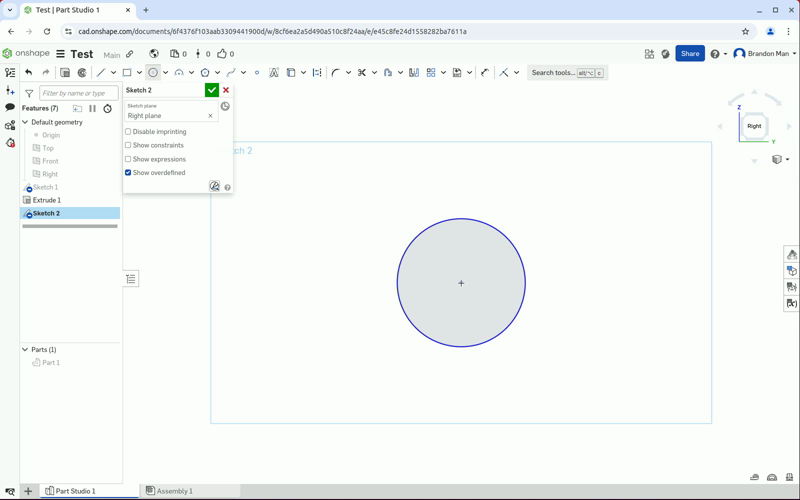
click(461, 282)
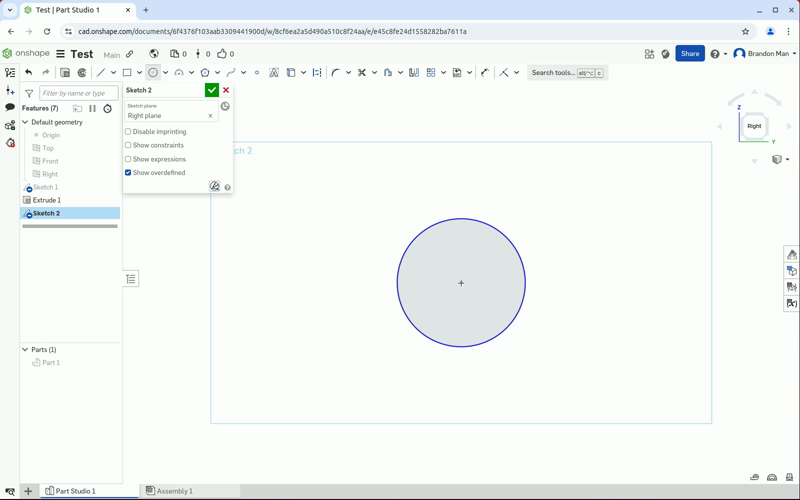
key_up(shift)
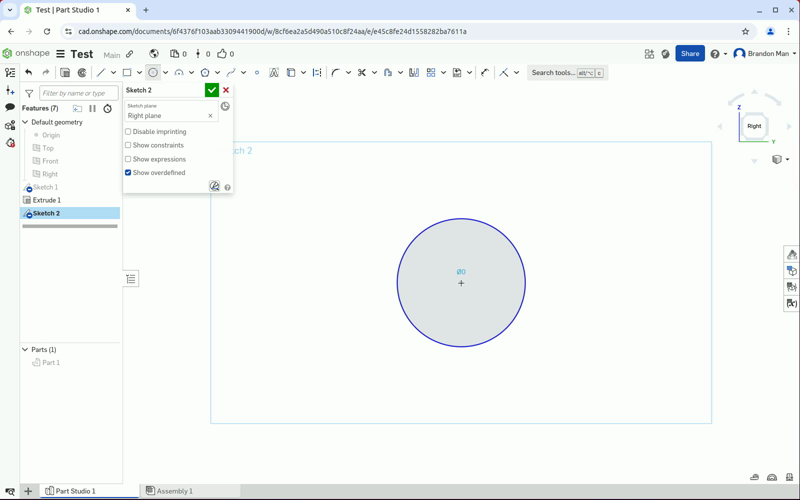
mouse_move(517, 282)
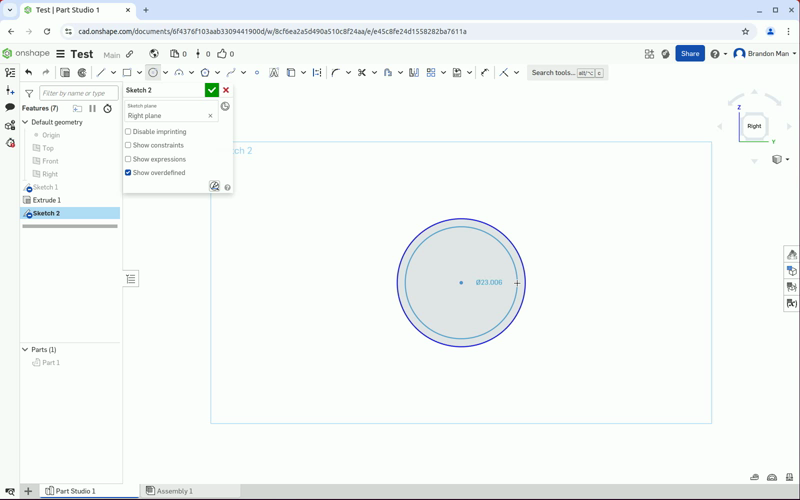
click(517, 282)
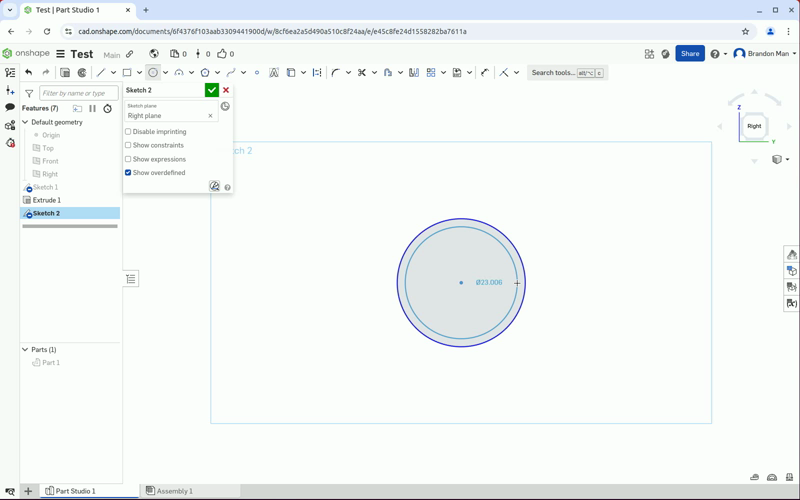
key(esc)
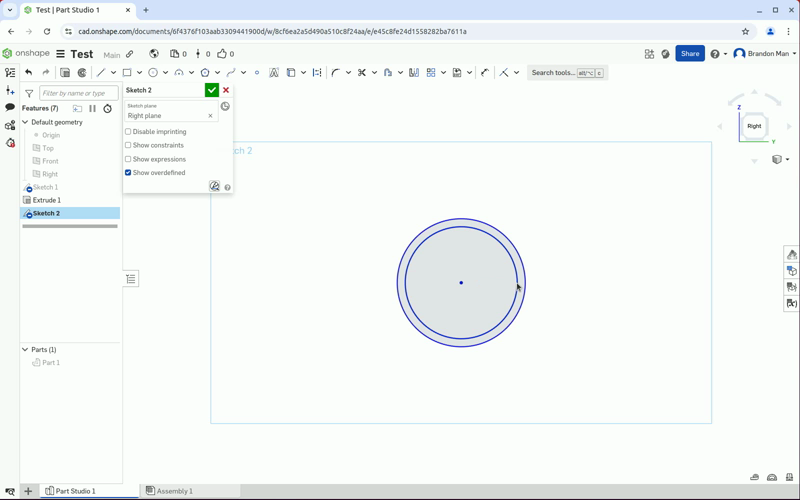
mouse_move(494, 234)
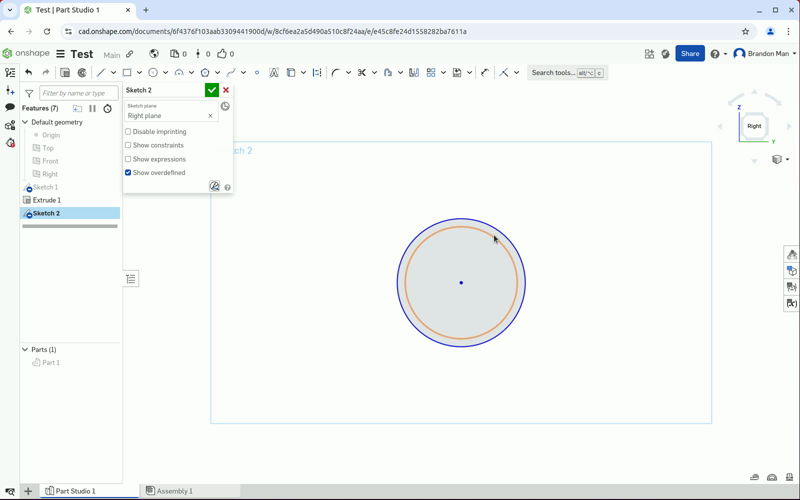
click(494, 234)
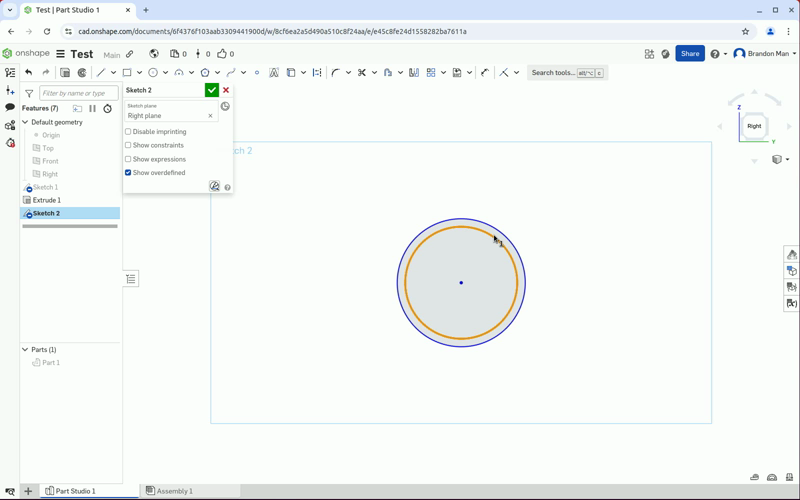
mouse_move(73, 352)
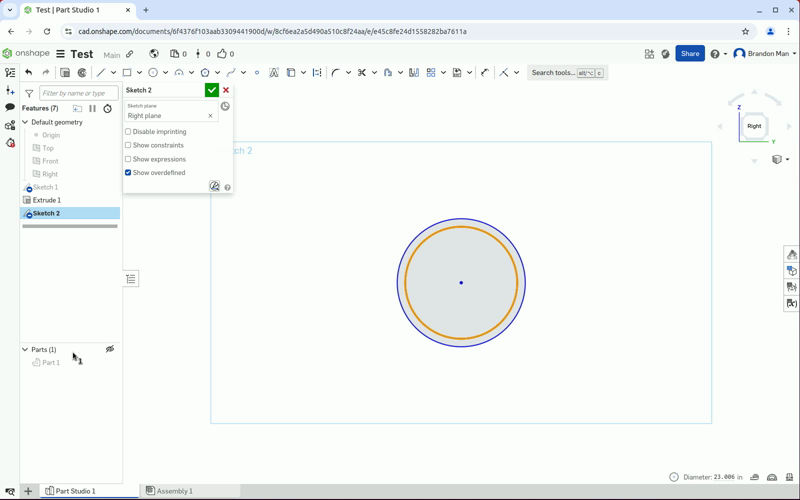
key(shift+y)
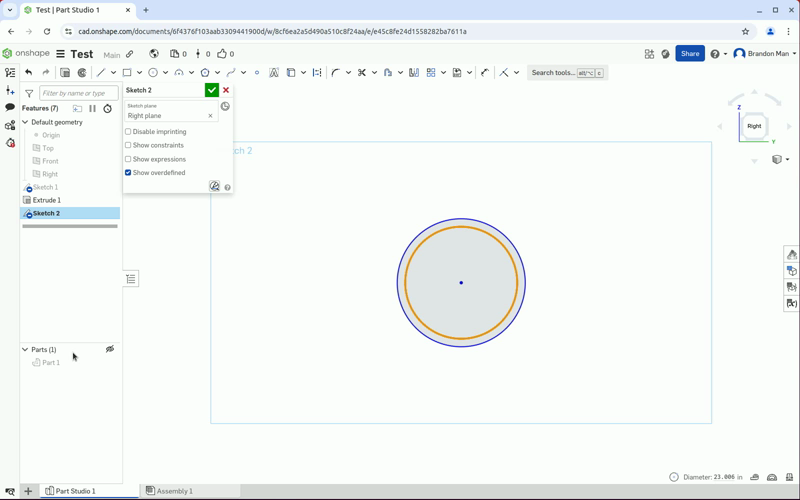
key(shift+e)
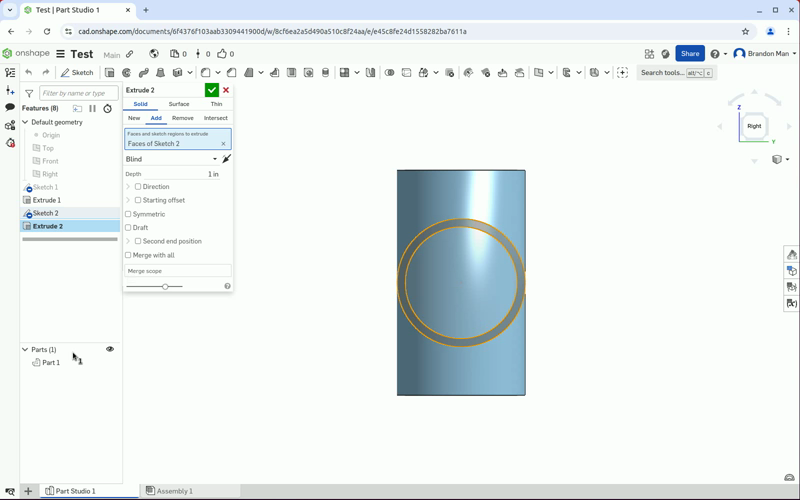
mouse_move(143, 106)
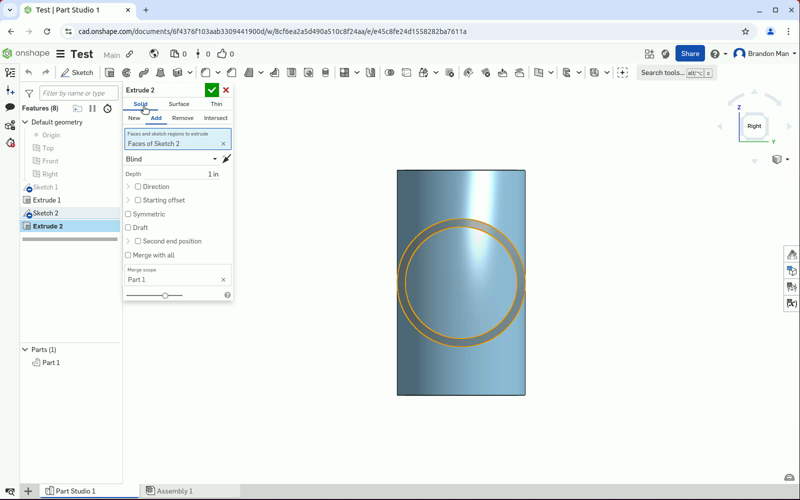
click(143, 106)
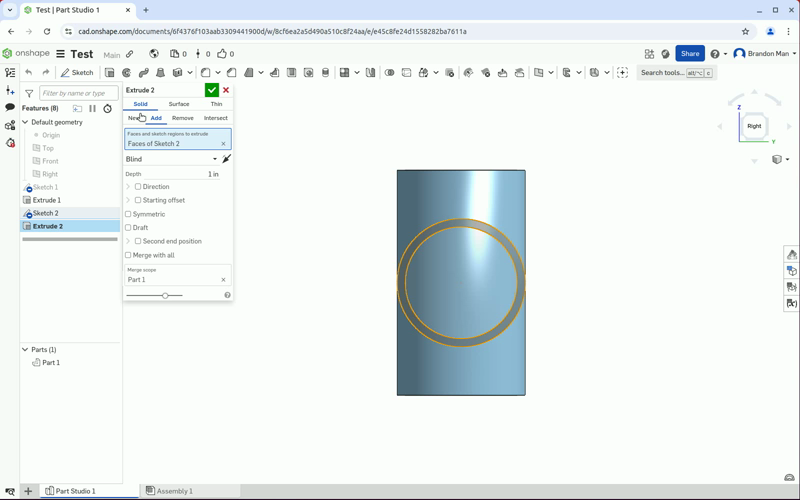
mouse_move(137, 120)
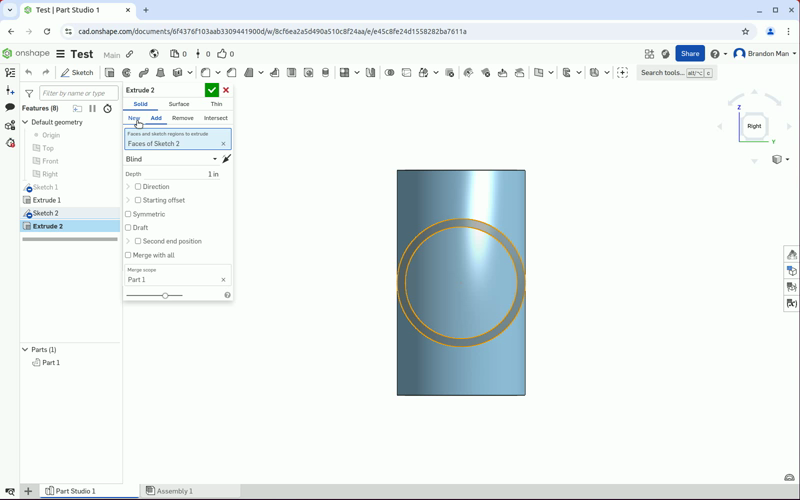
click(137, 120)
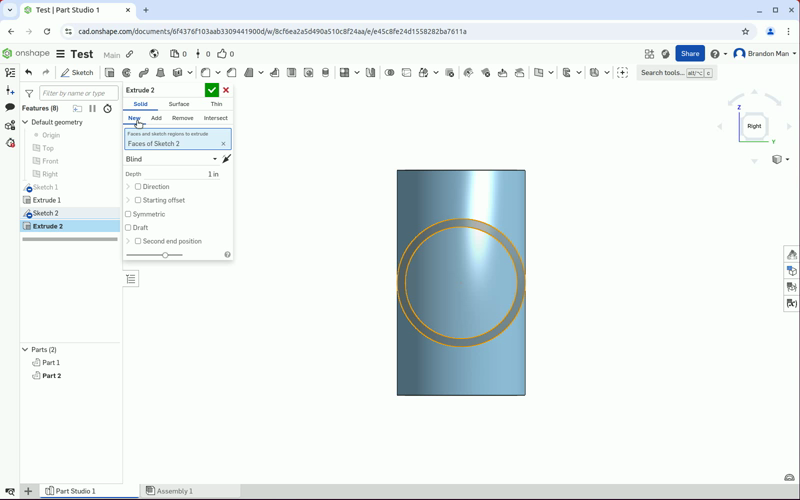
key(tab, 4)
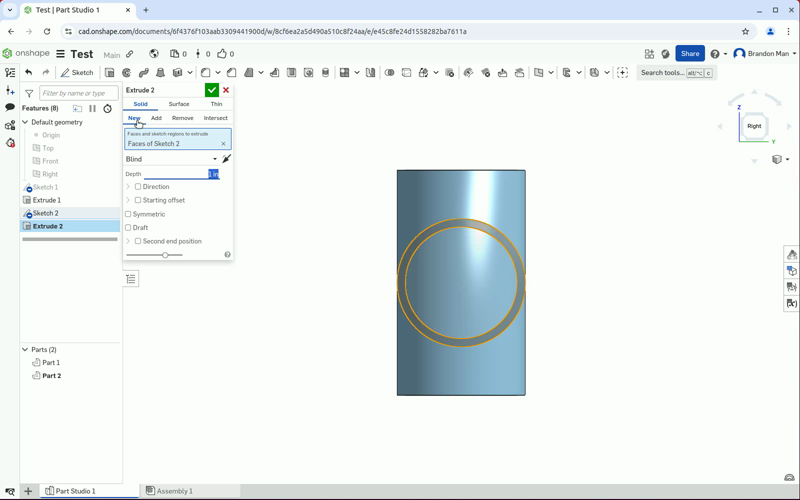
text(23.108)
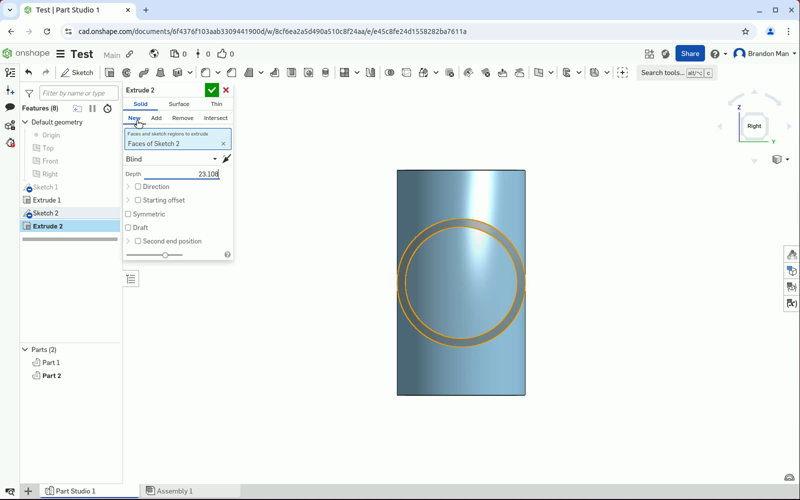
key(enter)
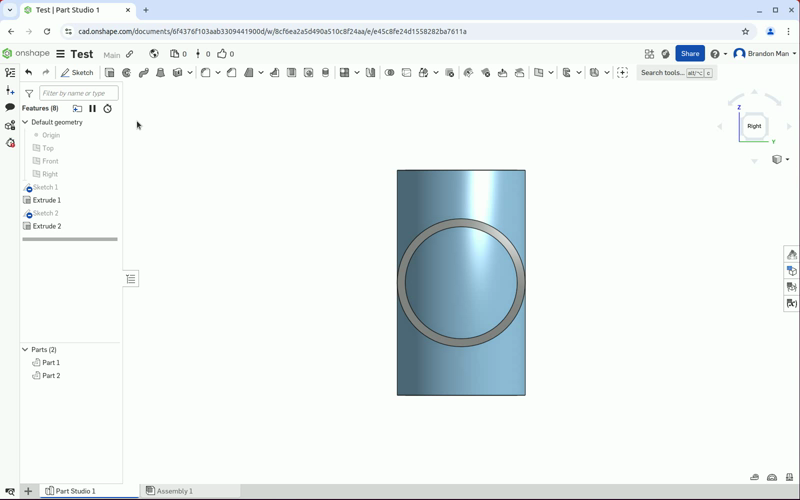
key(shift+h)
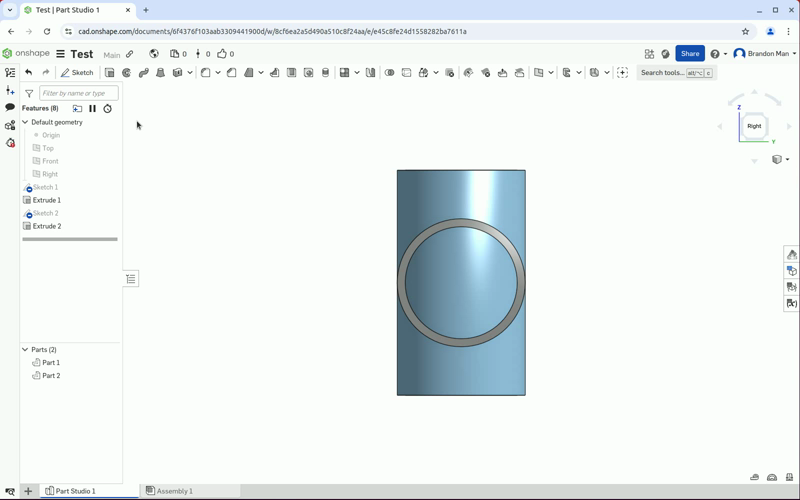
key(shift+h)
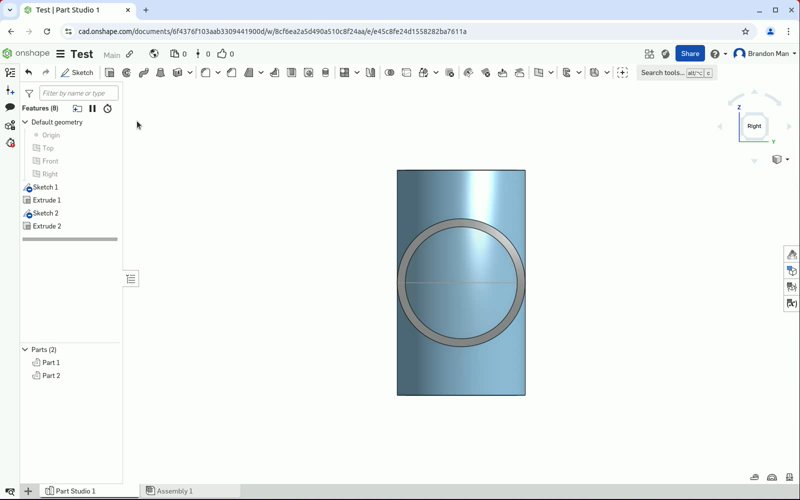
key(shift+7)
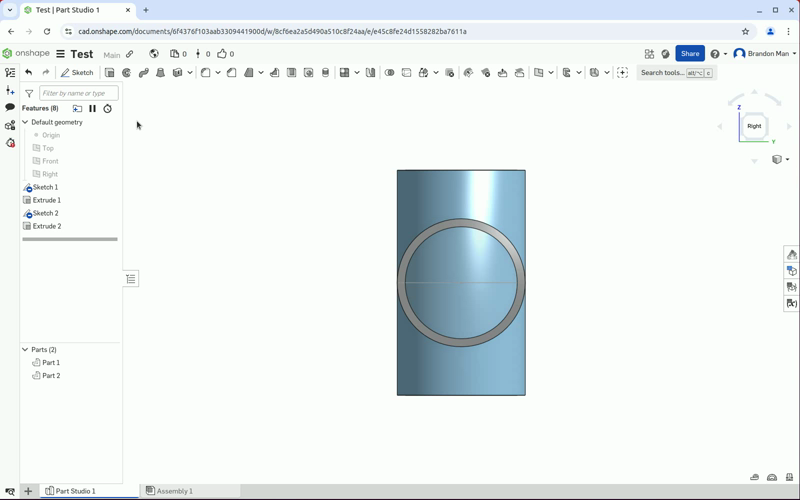
key(right, 2)
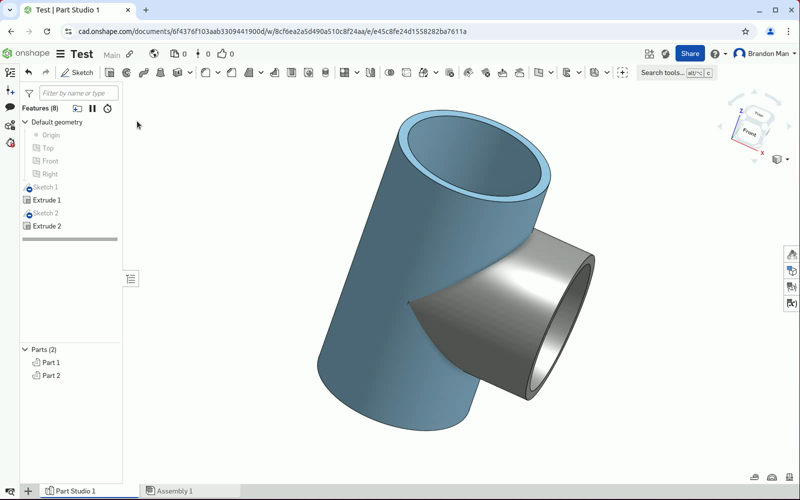
key(down, 2)
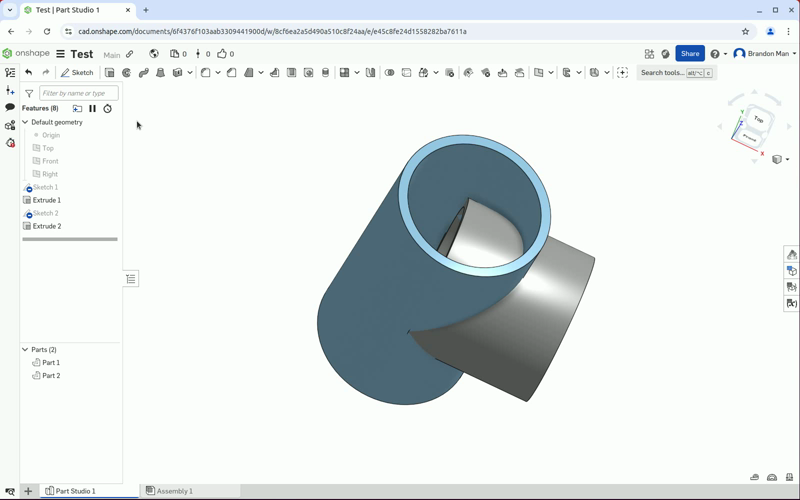
key(up, 2)
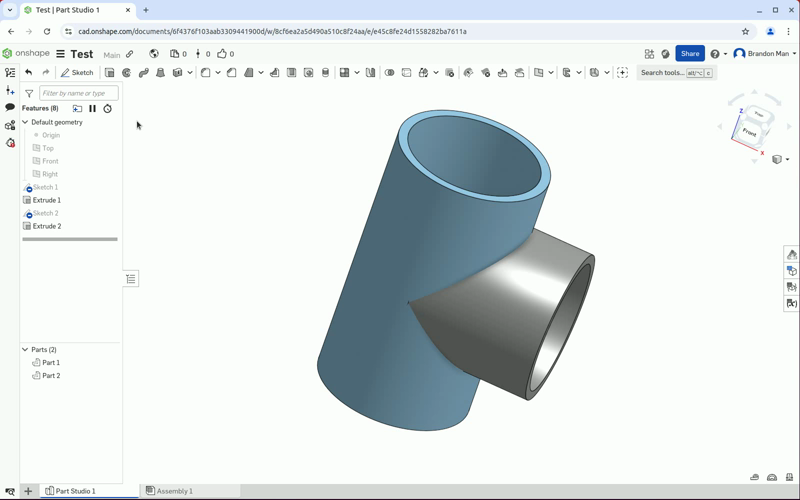
key(left, 2)
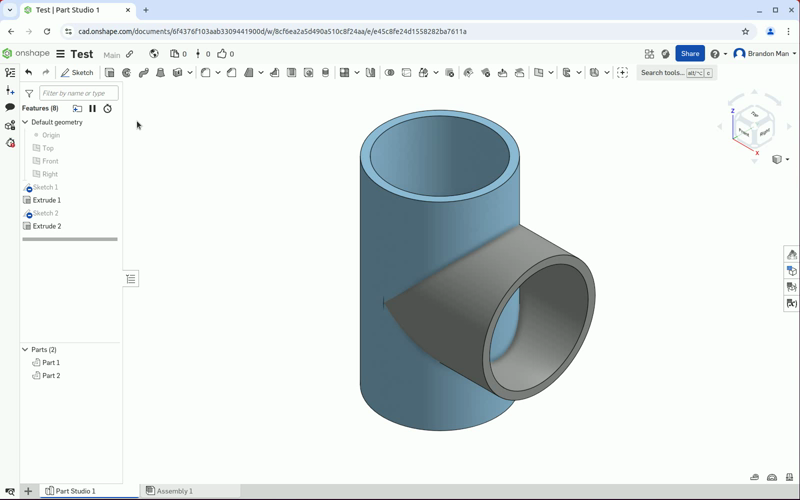
mouse_move(73, 189)
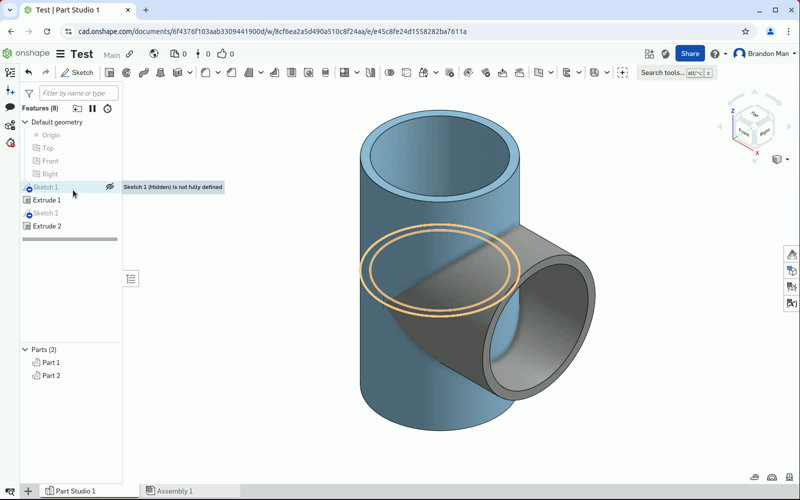
click(73, 189)